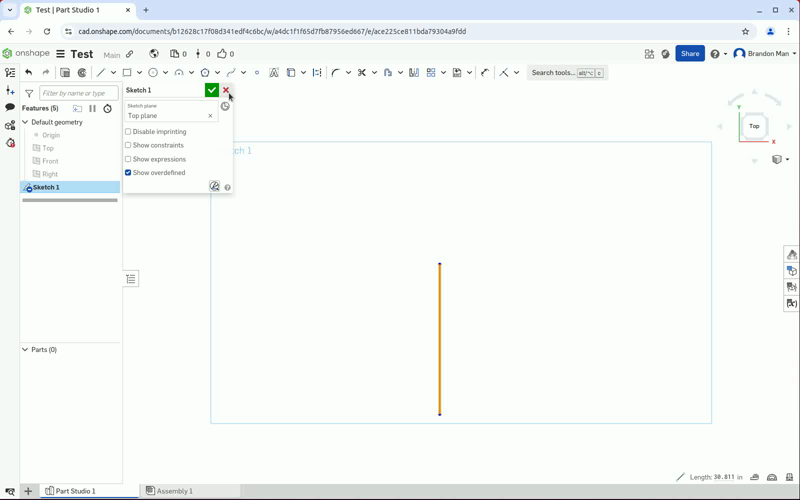
key(shift+h)
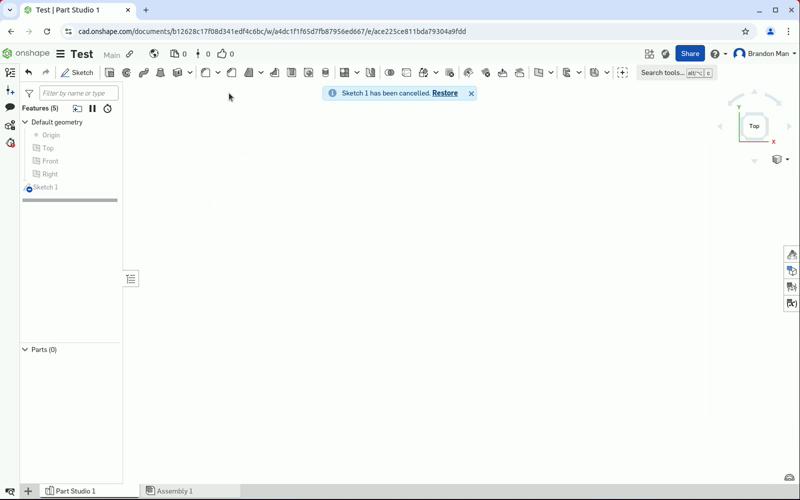
mouse_move(73, 352)
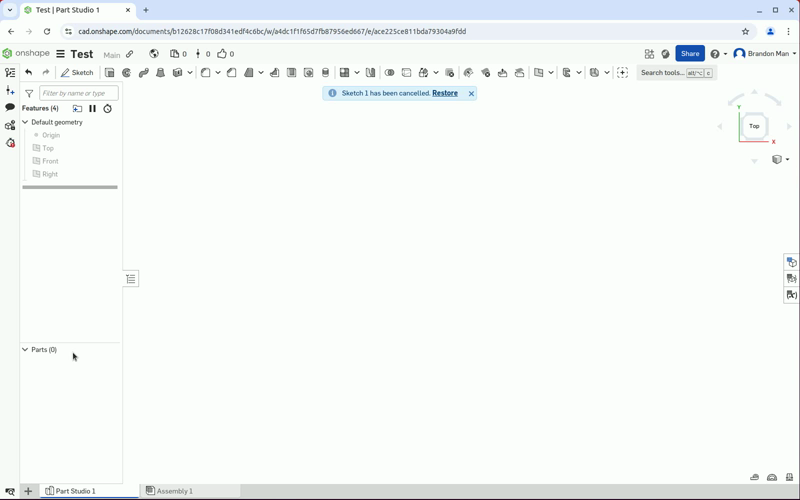
key(y)
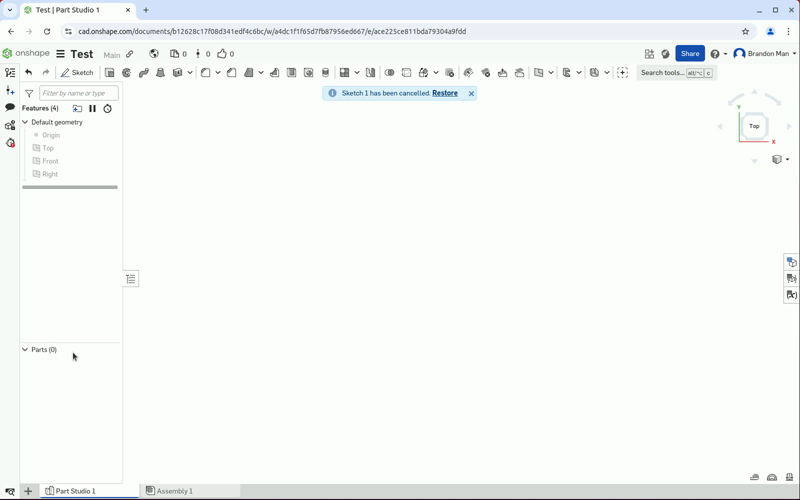
key(shift+p)
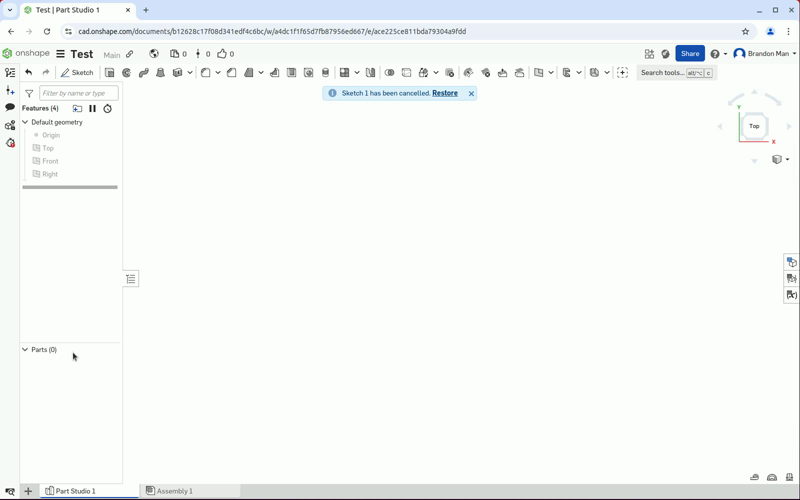
key(space)
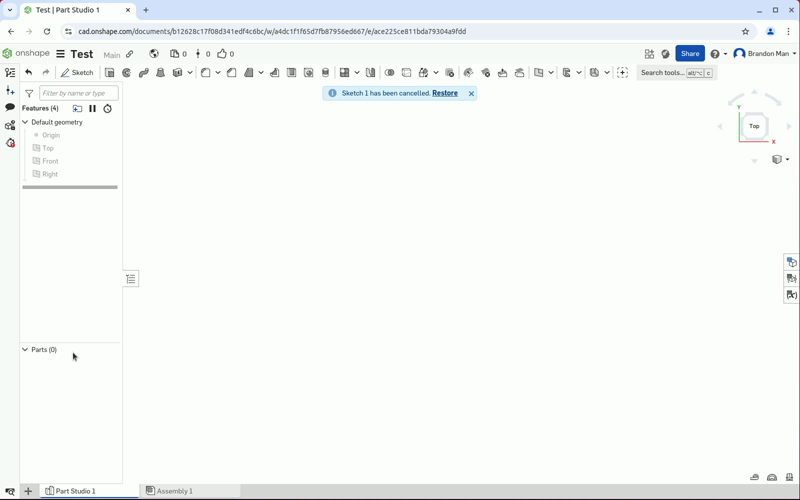
key_down(shift)
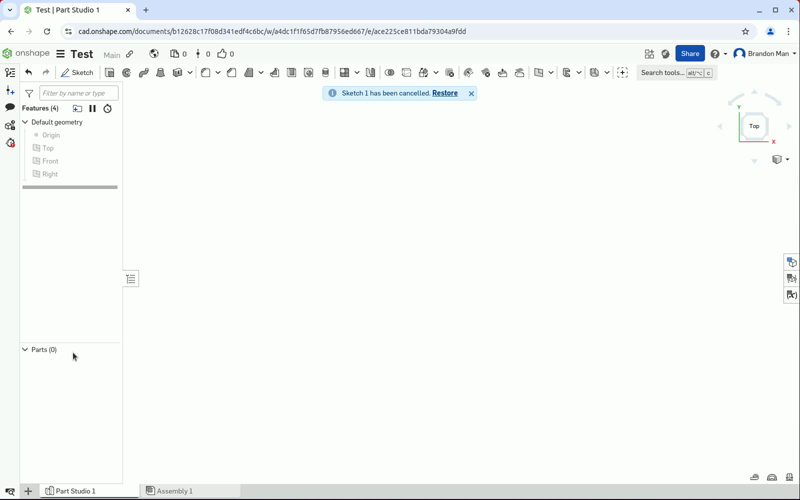
key(up)
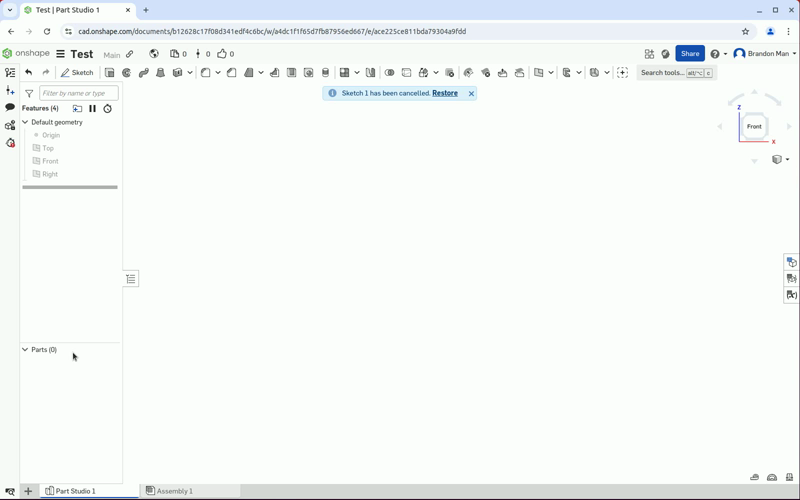
key_up(shift)
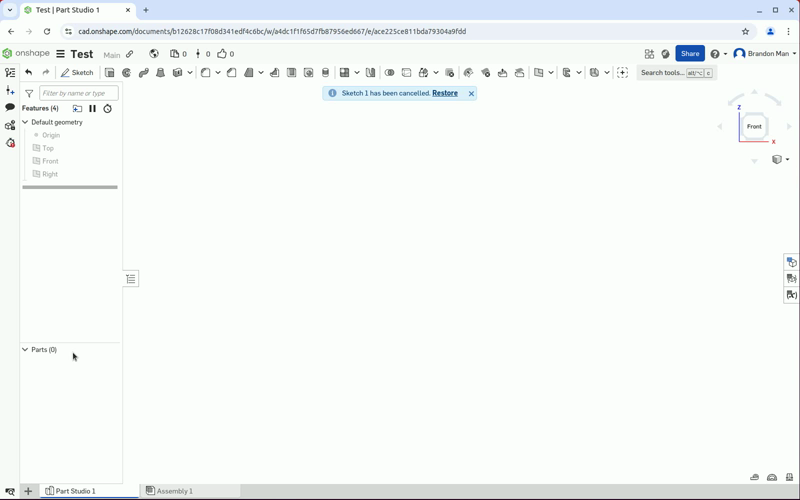
mouse_move(73, 352)
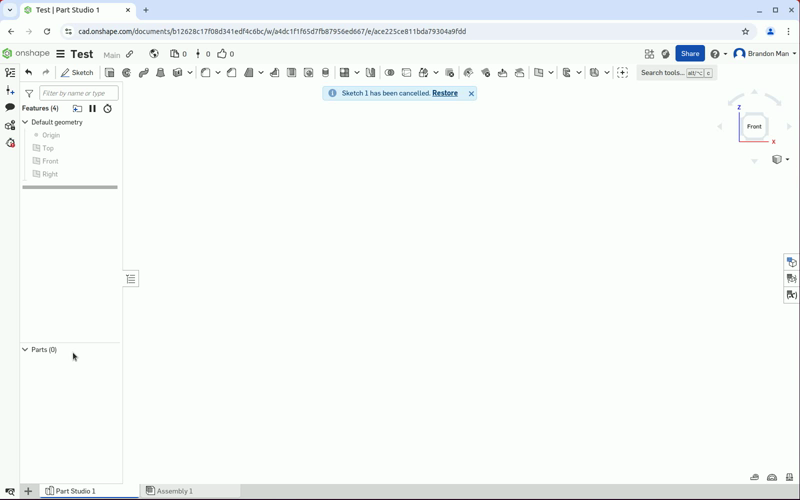
key(shift+y)
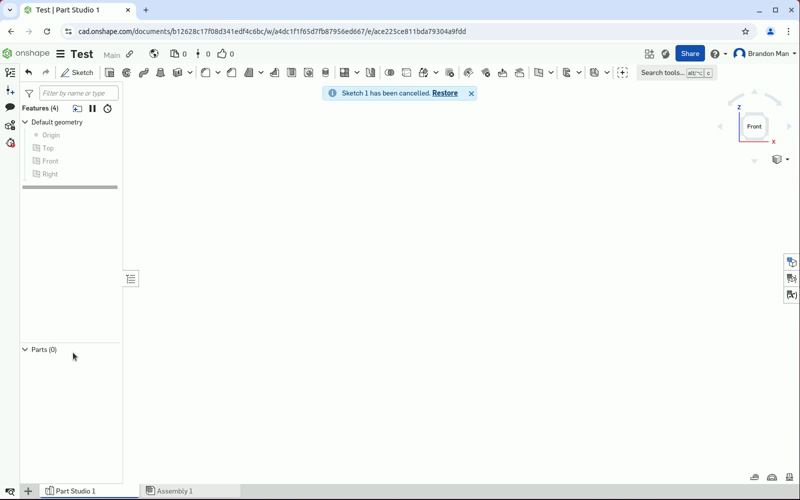
key(shift+s)
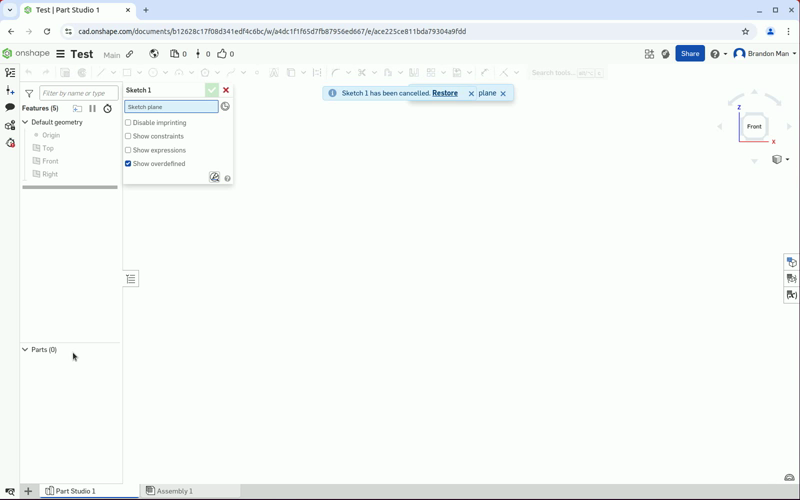
mouse_move(73, 163)
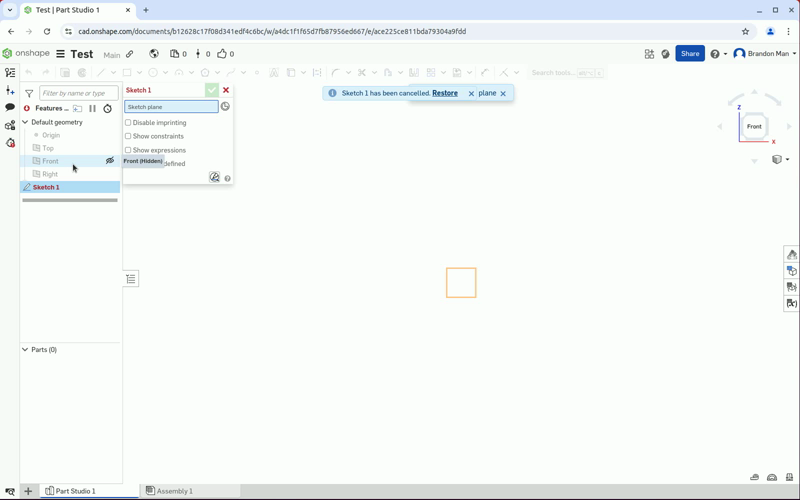
click(73, 163)
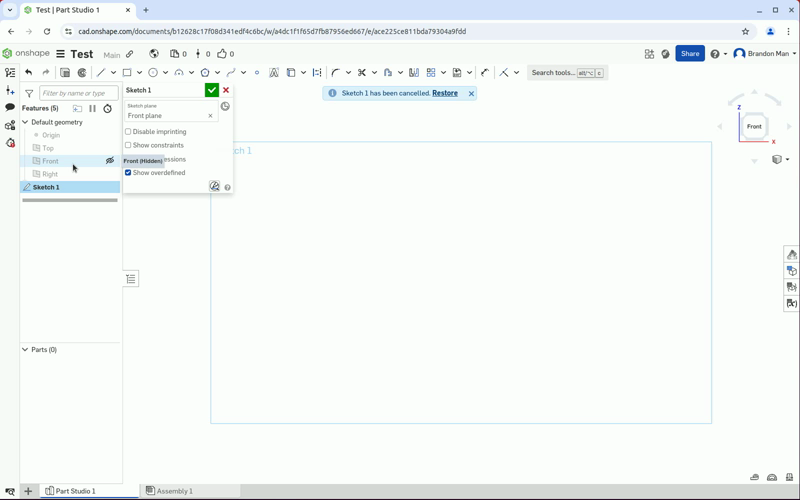
mouse_move(73, 352)
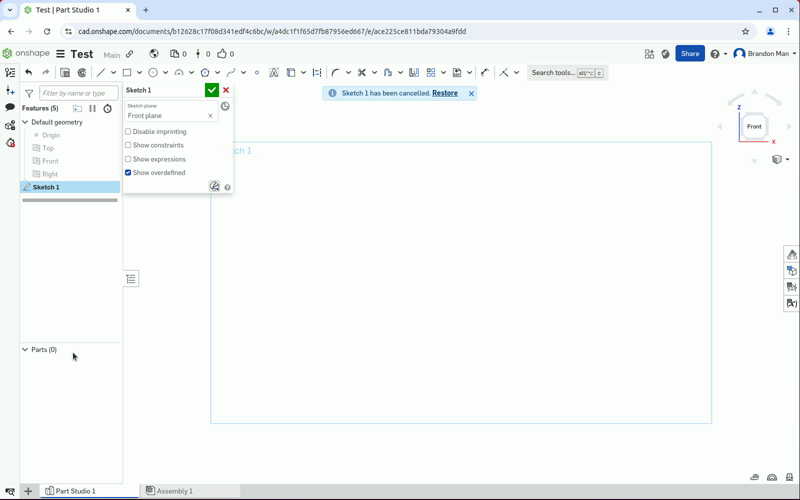
key(y)
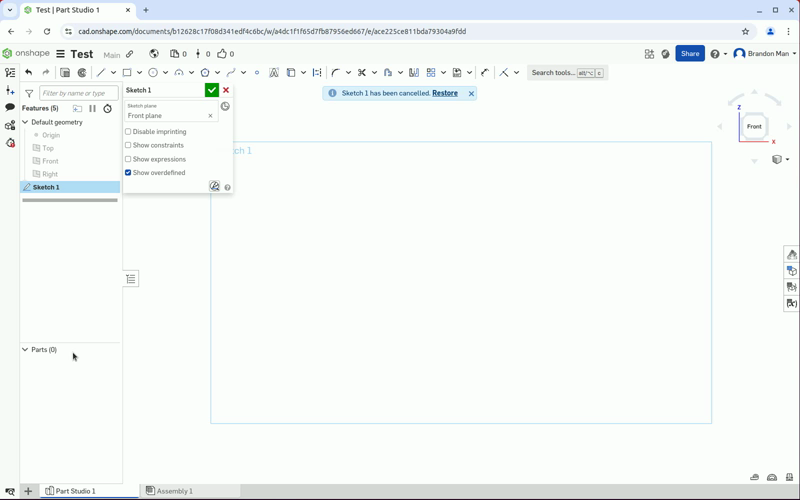
key(l)
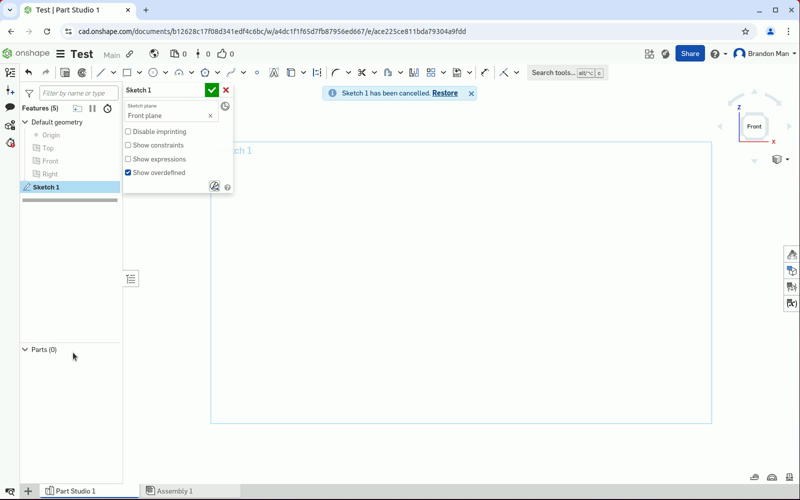
key_down(shift)
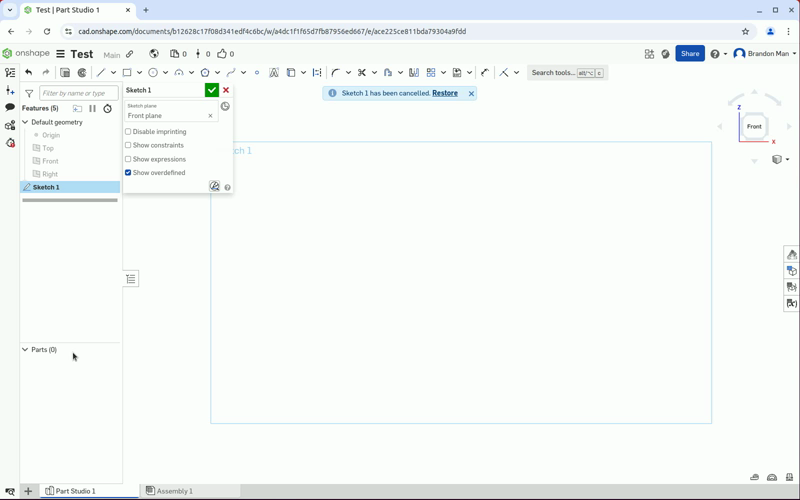
mouse_move(348, 282)
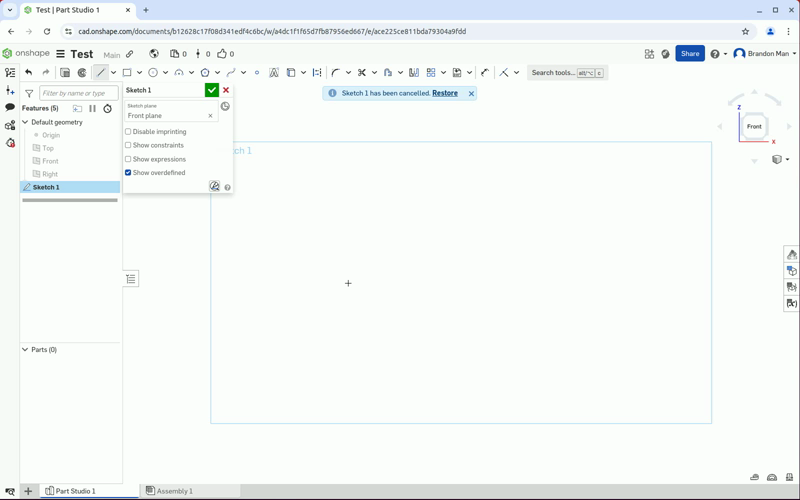
click(348, 282)
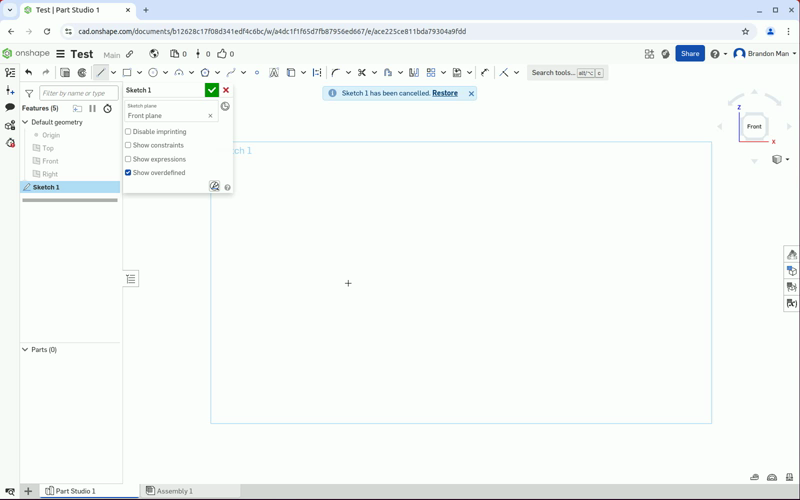
key_up(shift)
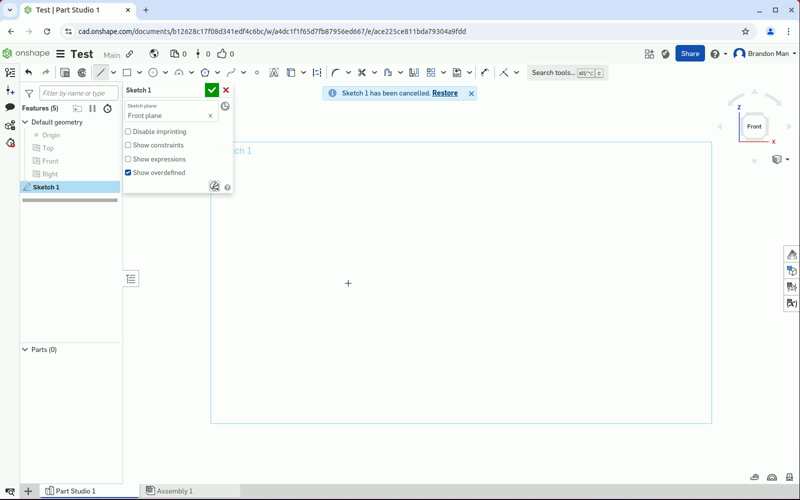
key_down(shift)
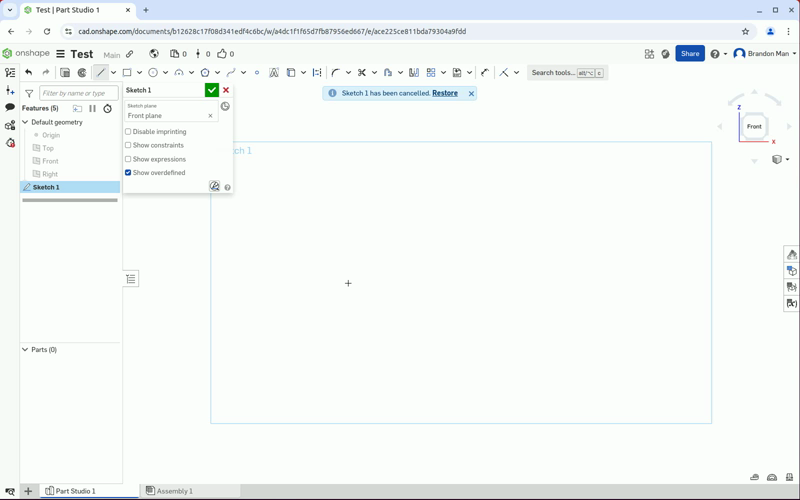
mouse_move(460, 282)
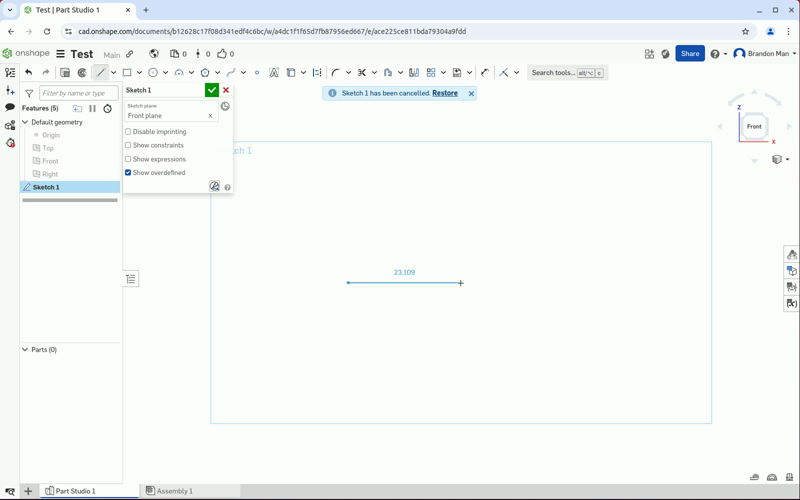
click(460, 282)
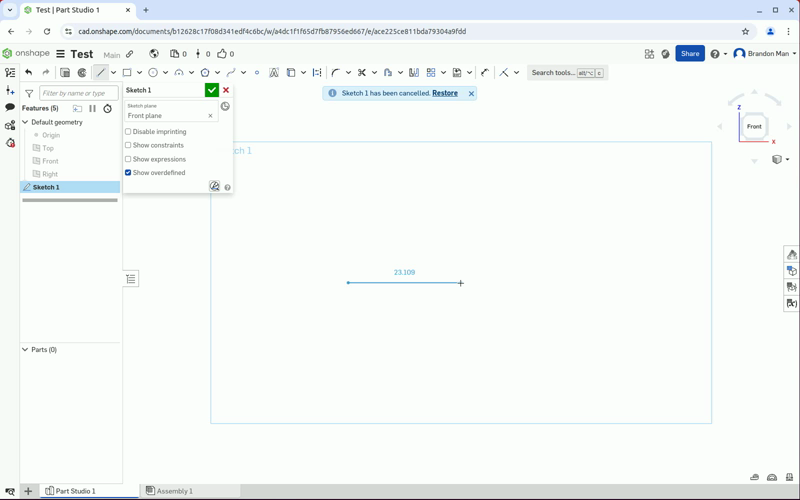
key_up(shift)
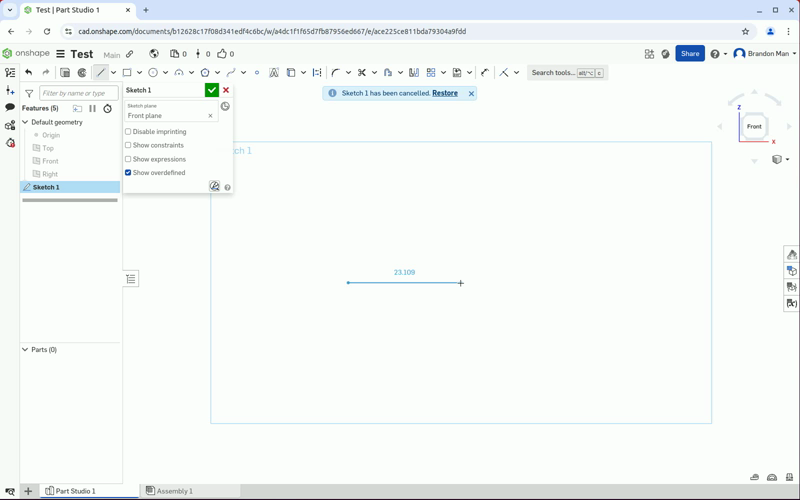
key_down(shift)
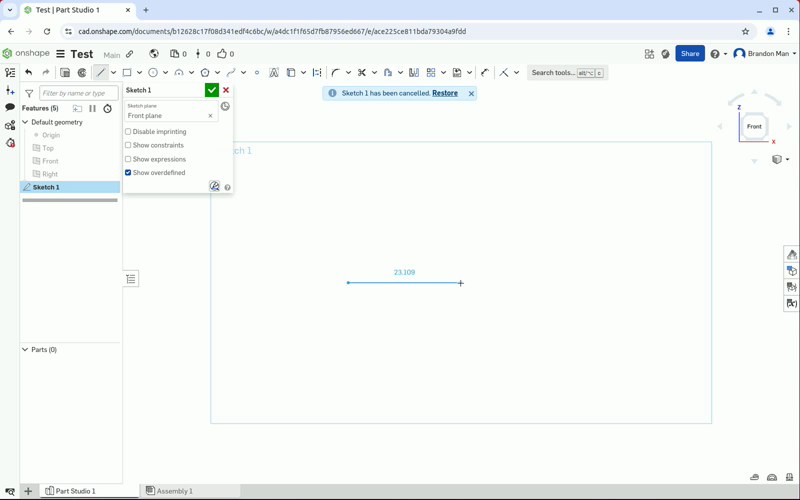
mouse_move(490, 282)
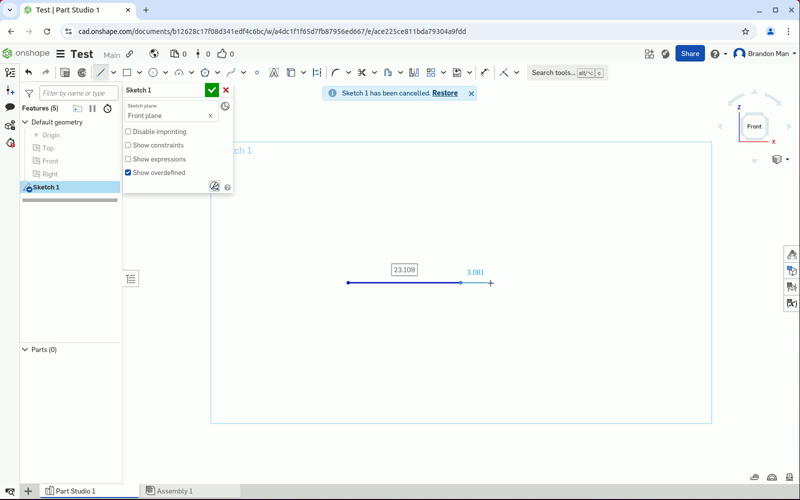
mouse_move(460, 226)
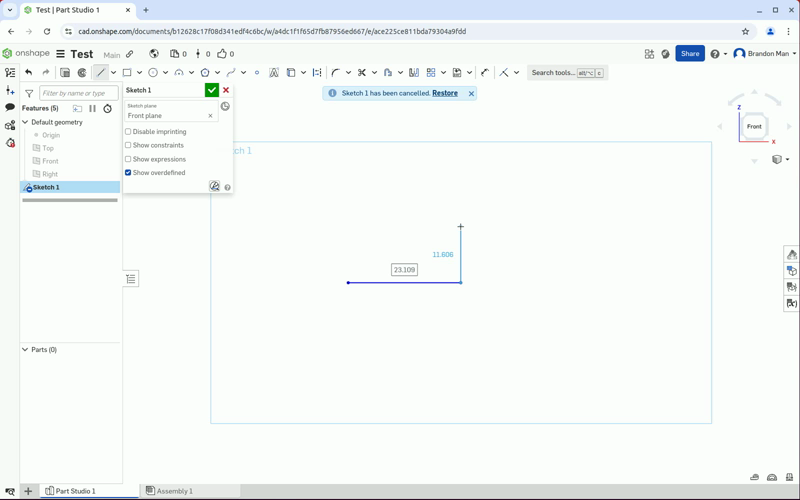
click(460, 226)
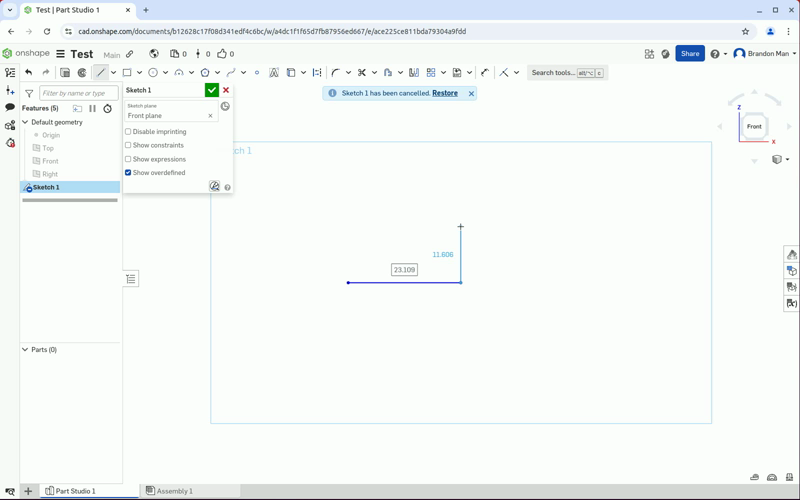
key_up(shift)
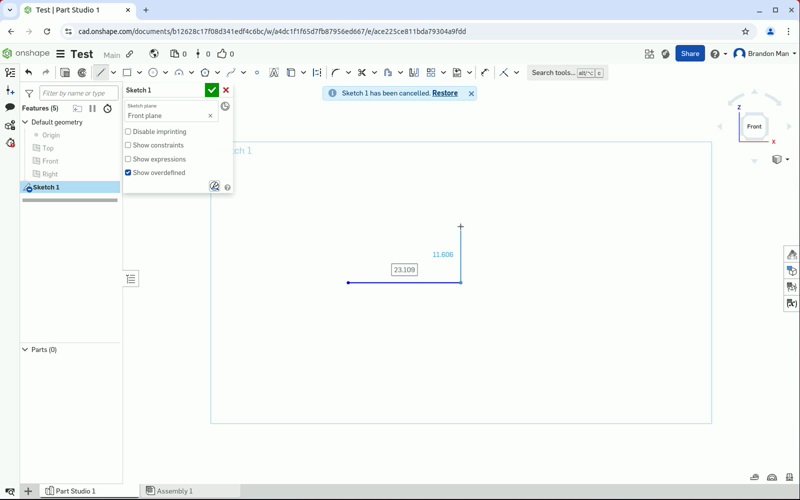
key_down(shift)
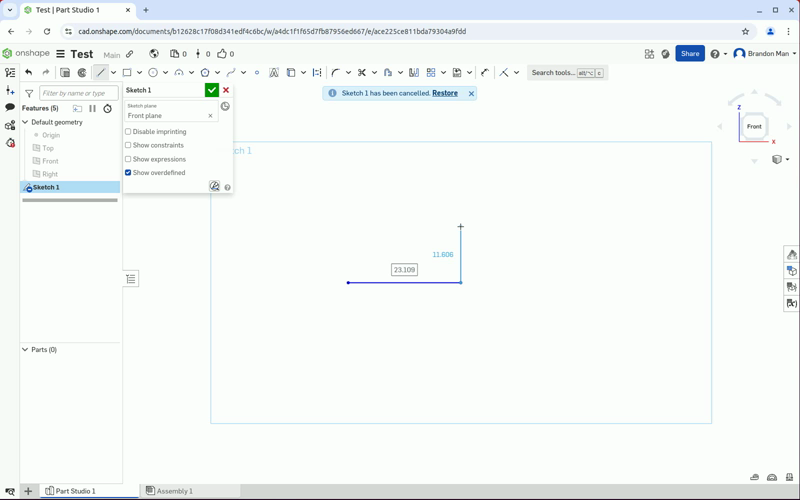
mouse_move(348, 226)
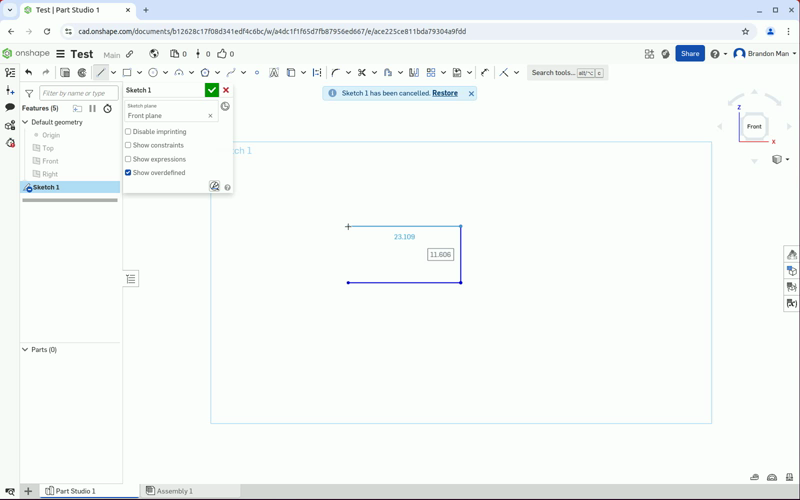
click(348, 226)
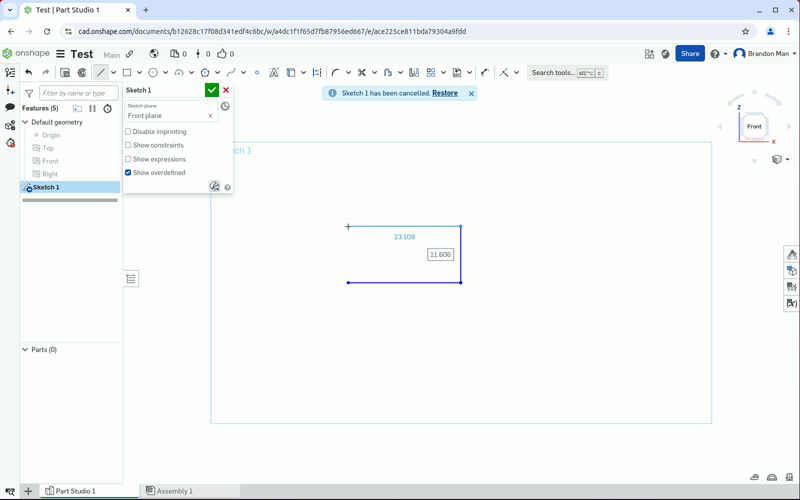
key_up(shift)
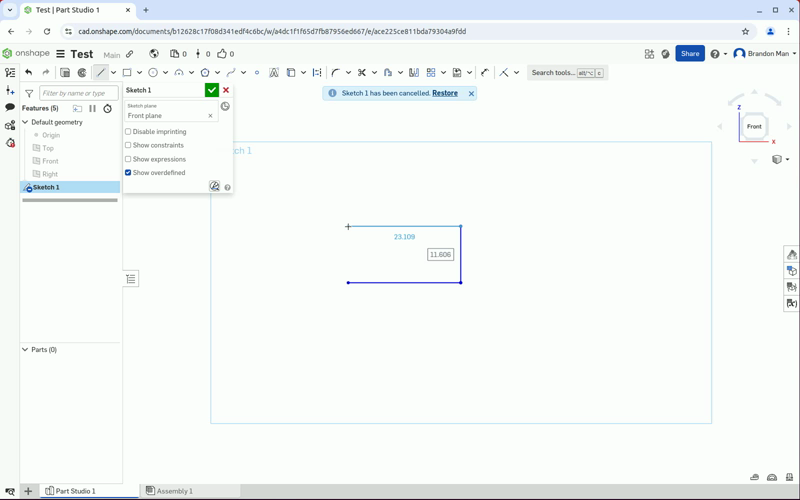
mouse_move(378, 226)
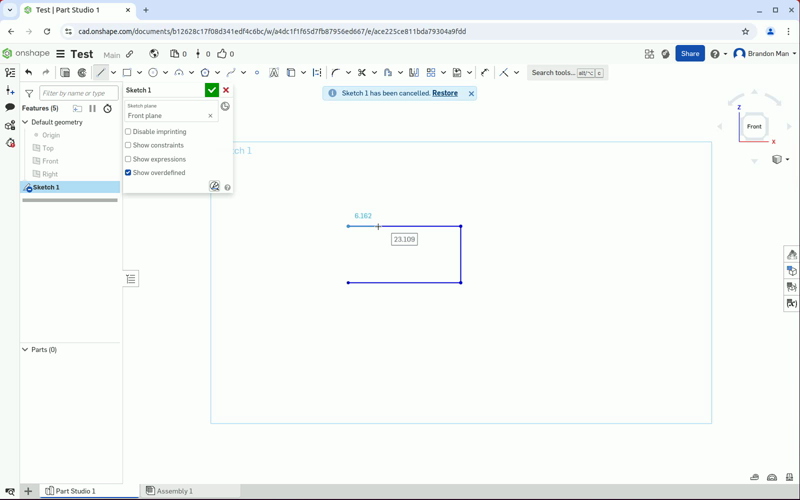
key_down(shift)
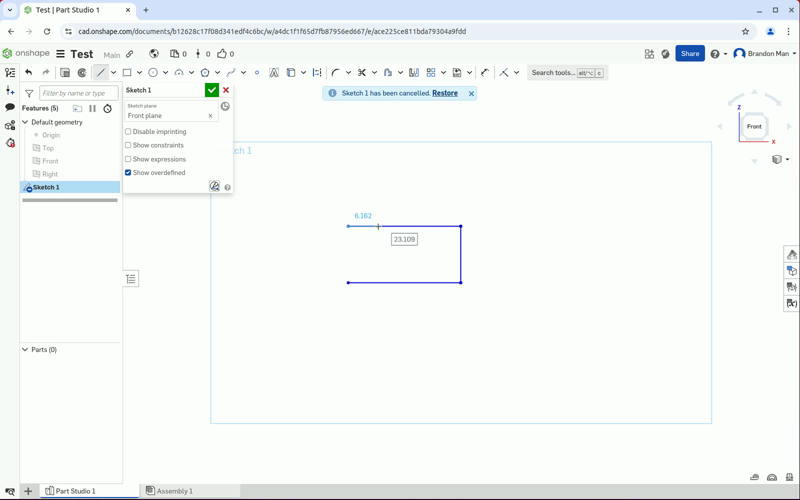
mouse_move(348, 282)
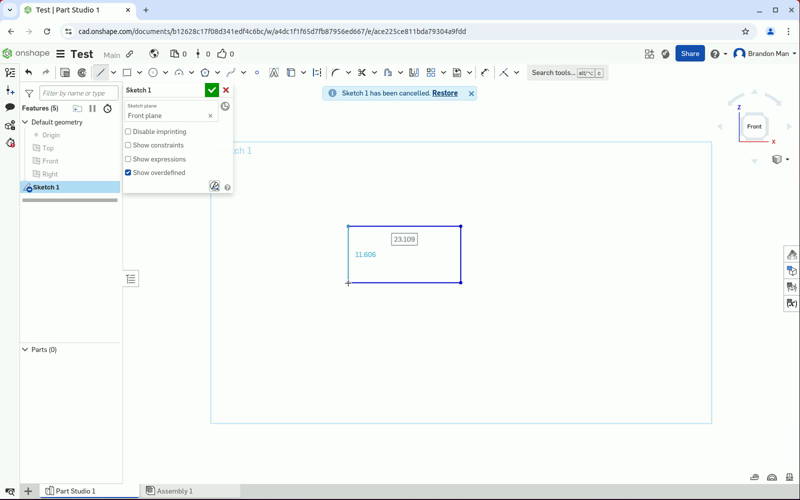
key_up(shift)
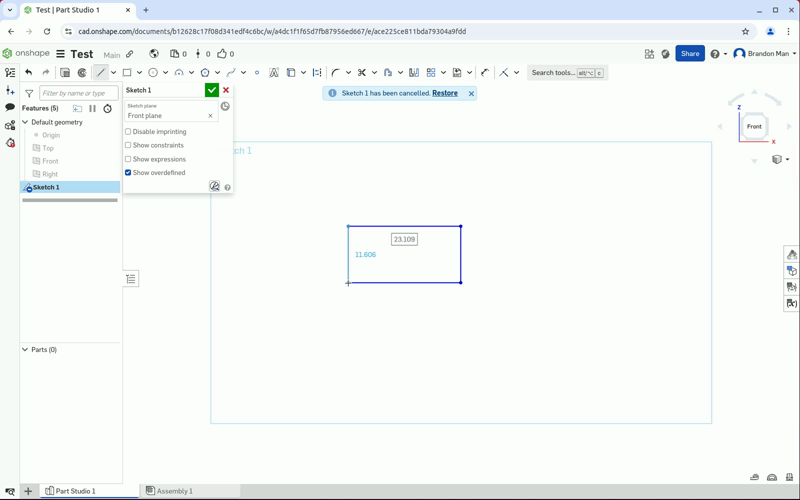
click(348, 282)
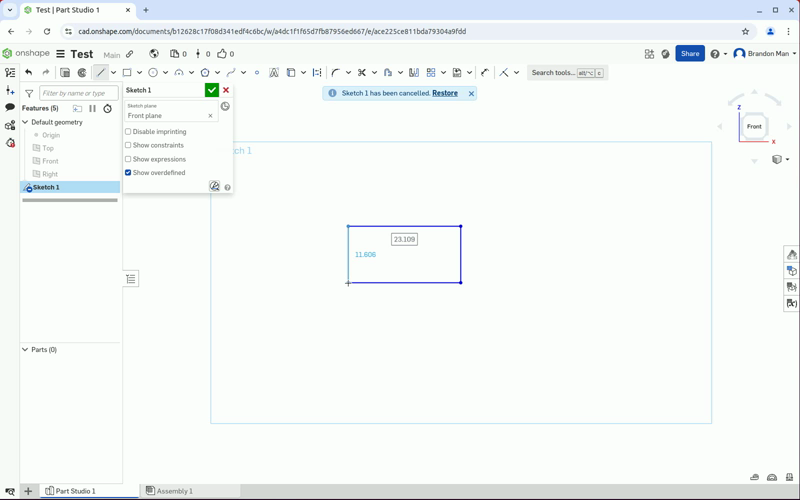
key(esc)
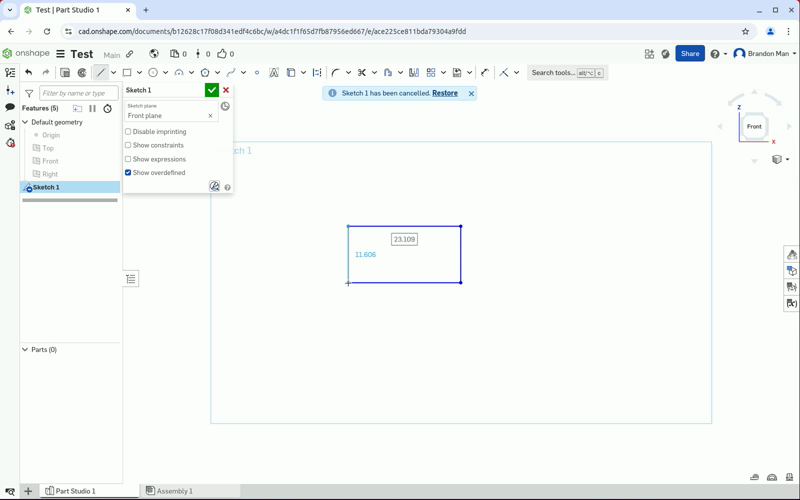
mouse_move(421, 265)
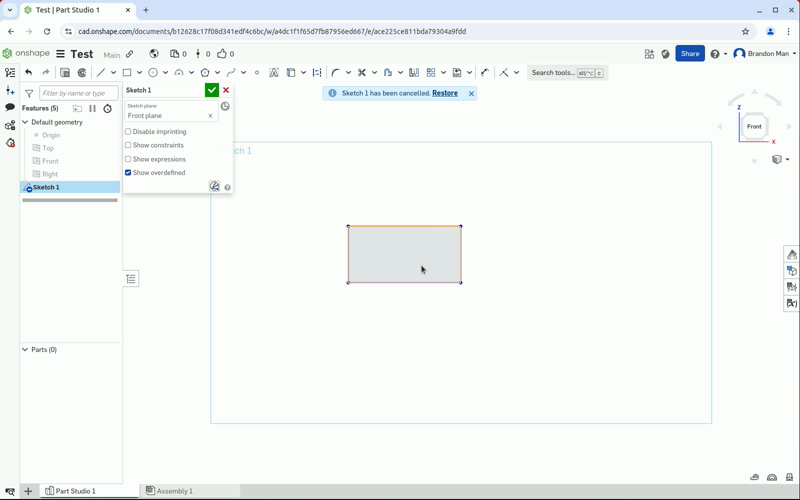
click(421, 265)
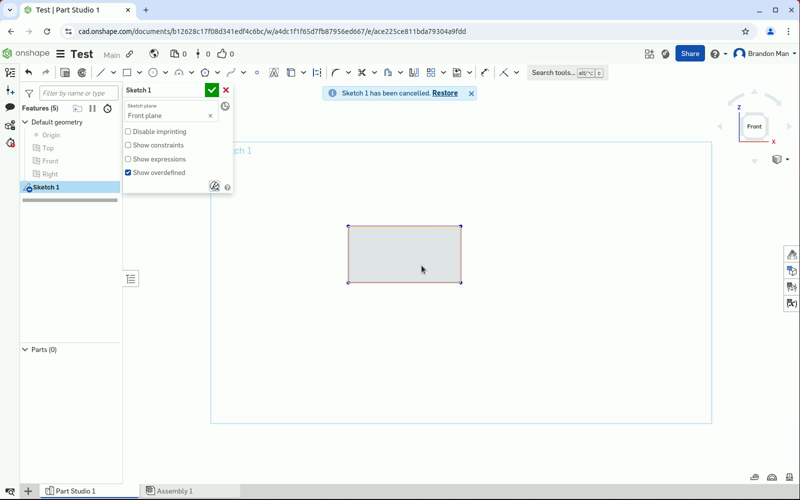
mouse_move(73, 352)
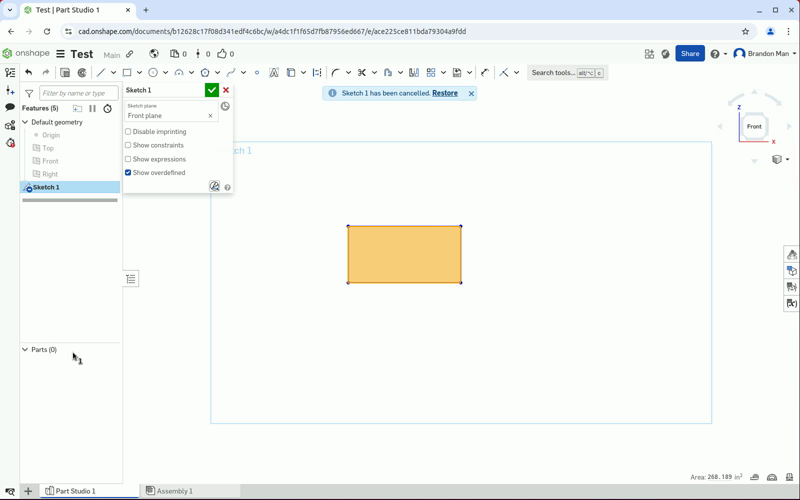
key(shift+y)
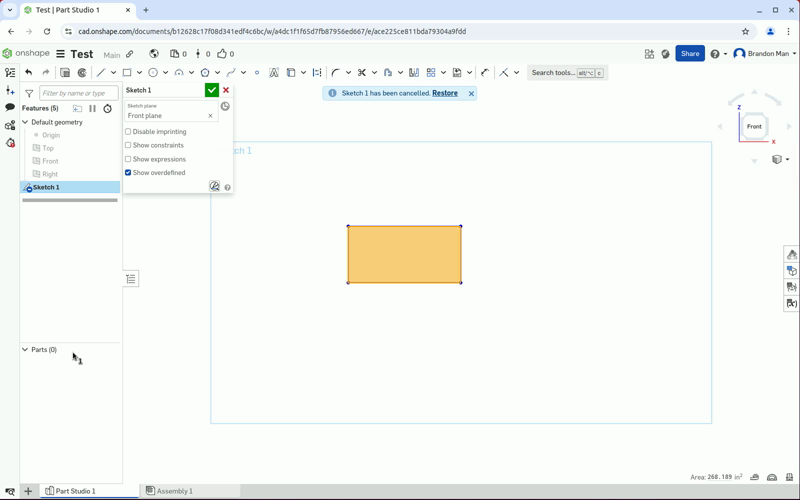
key(shift+e)
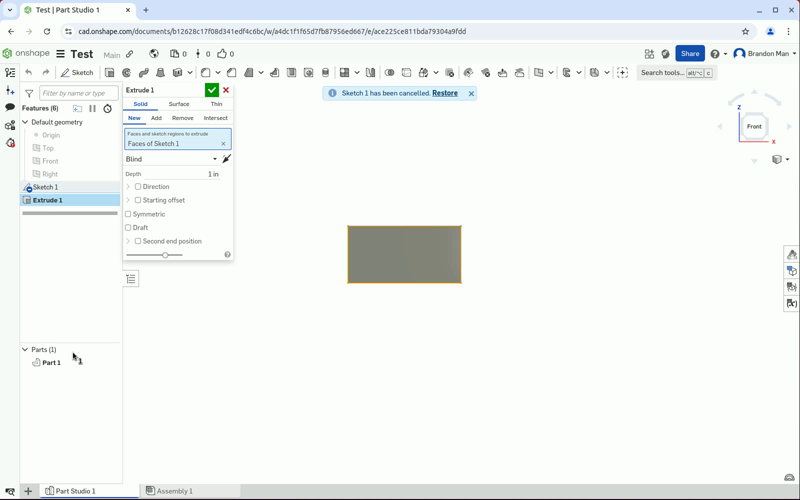
mouse_move(143, 106)
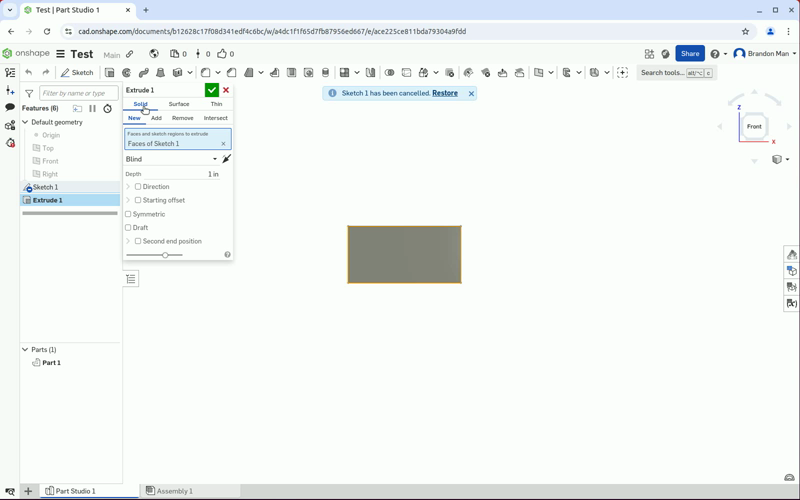
click(143, 106)
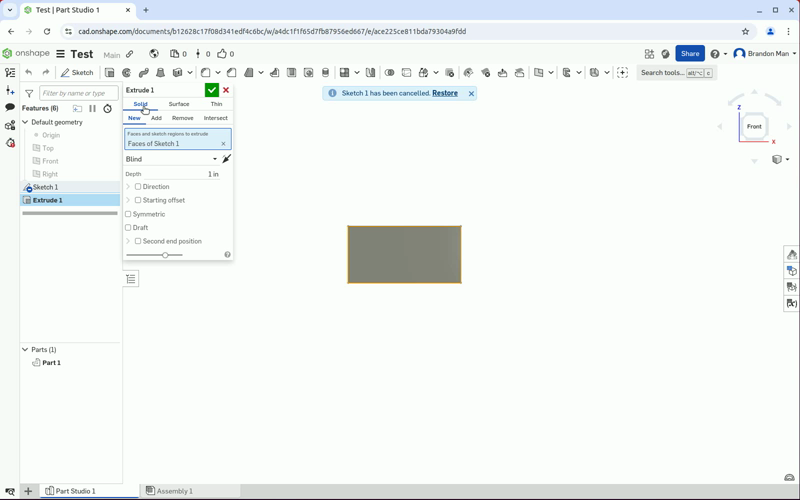
mouse_move(137, 120)
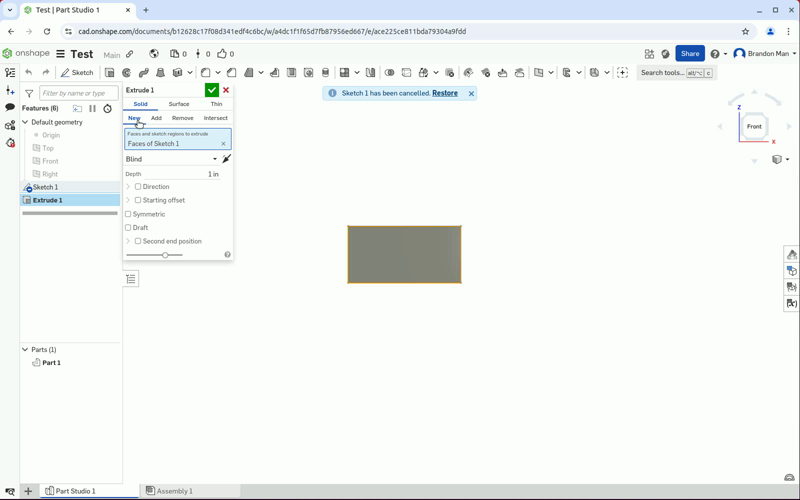
click(137, 120)
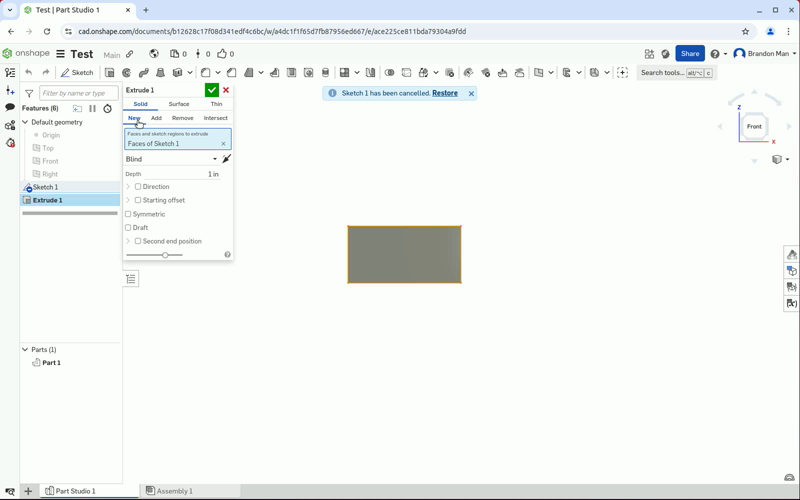
key(tab, 4)
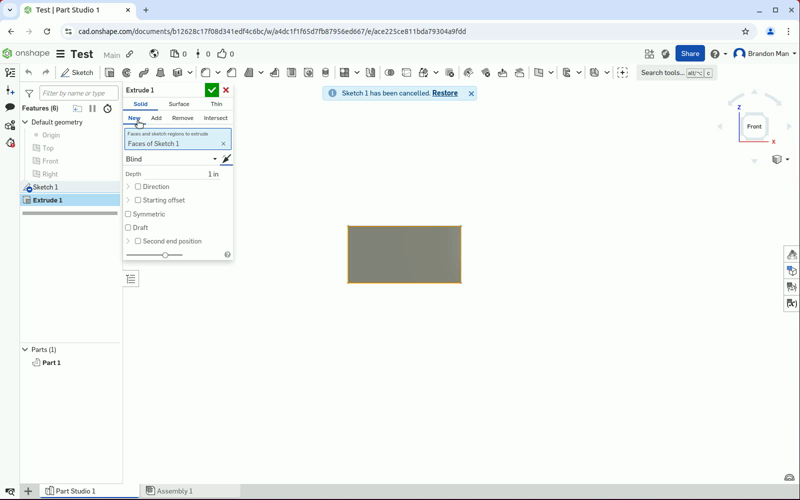
text(23.108)
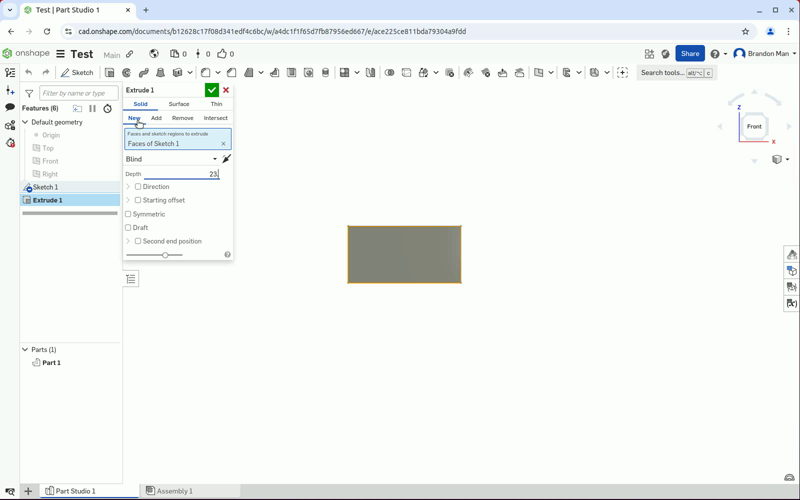
key(enter)
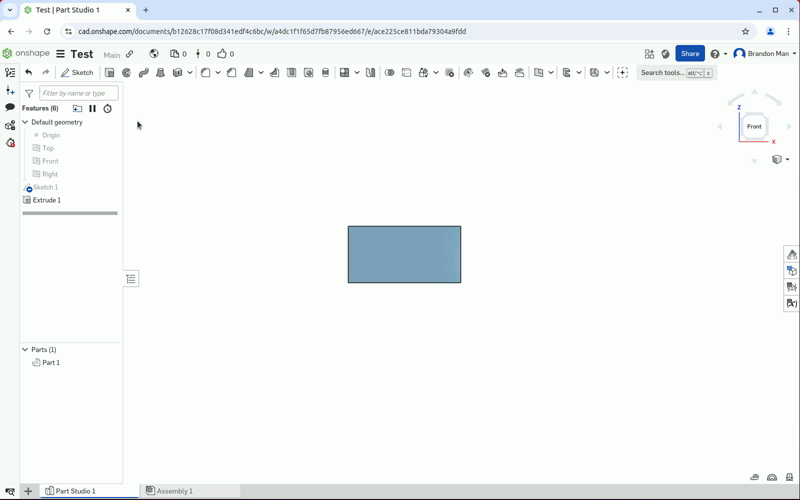
key(shift+h)
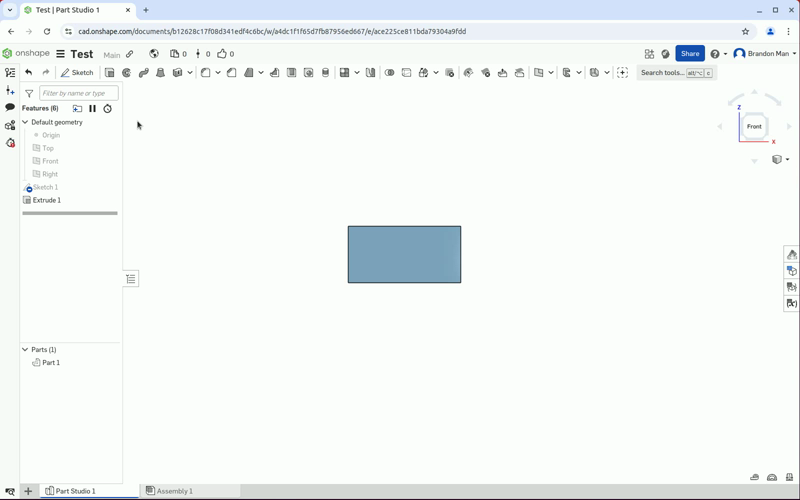
key(shift+h)
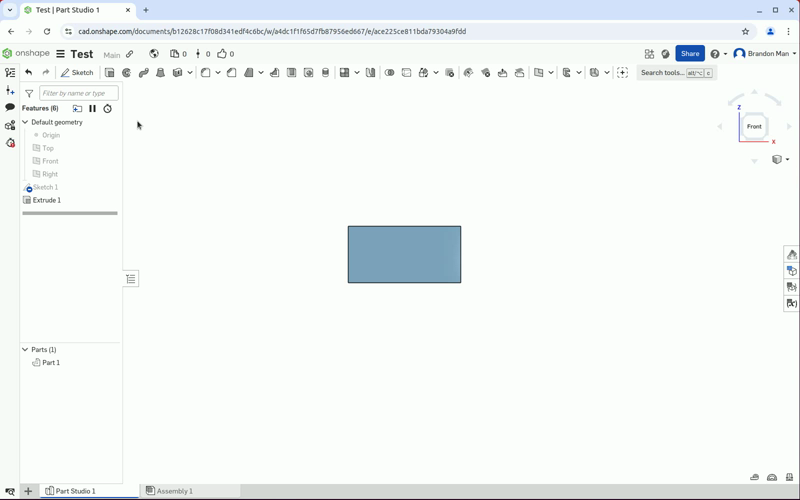
mouse_move(73, 189)
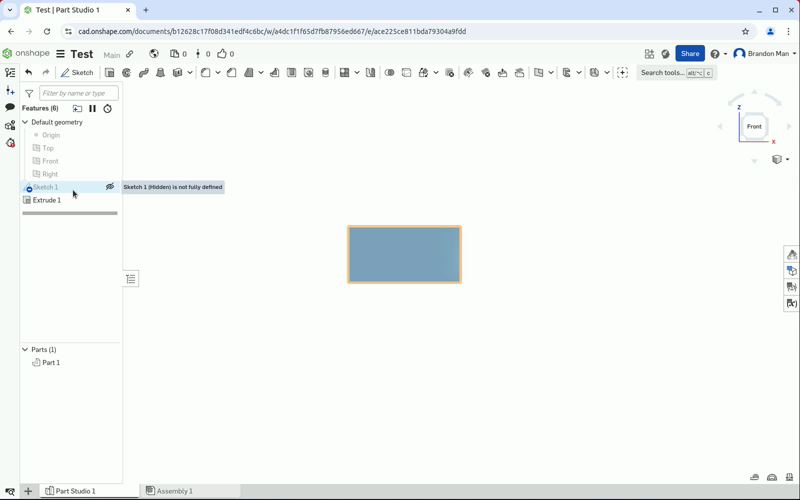
click(73, 189)
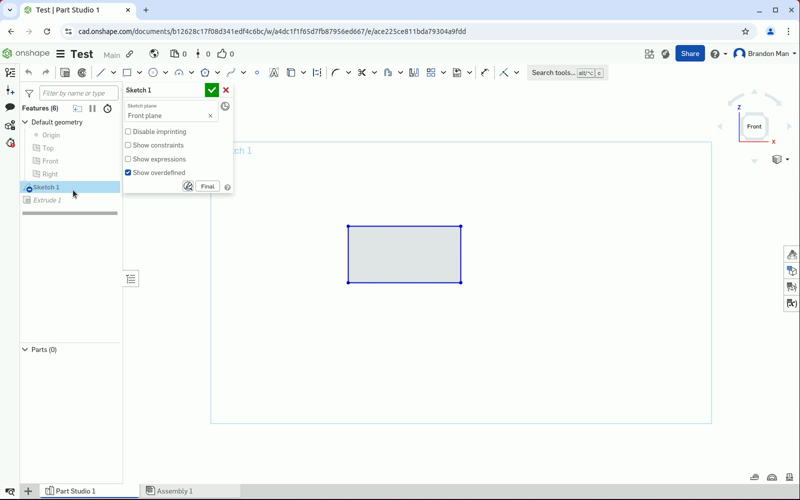
mouse_move(229, 92)
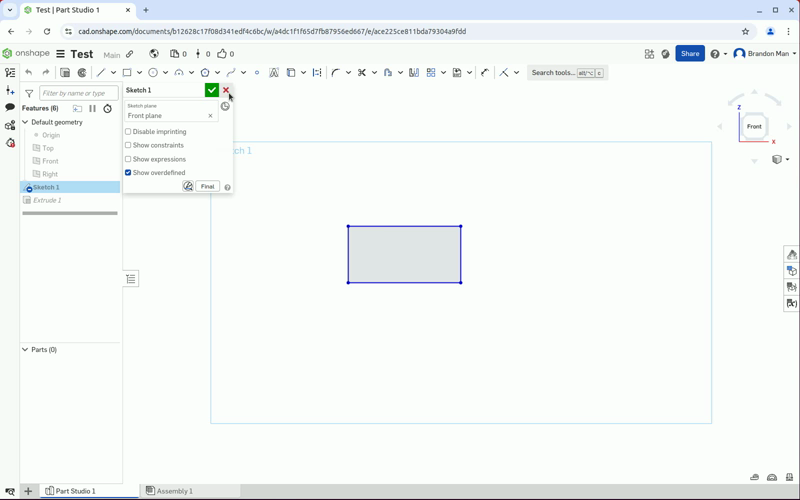
click(229, 92)
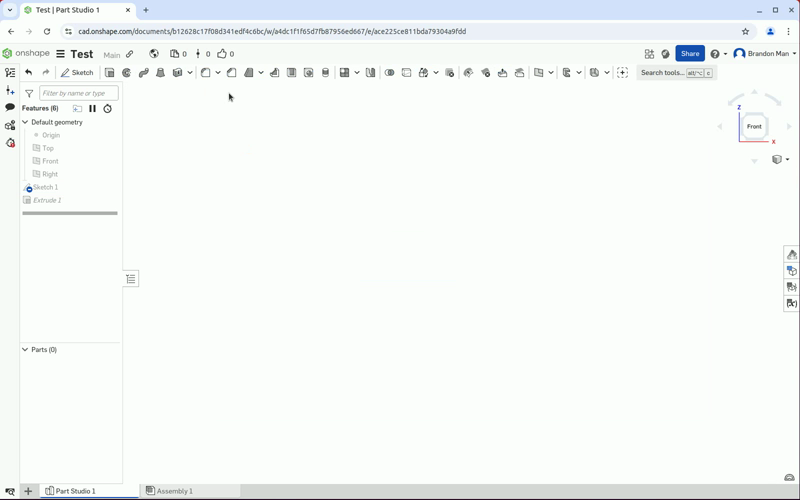
mouse_move(73, 352)
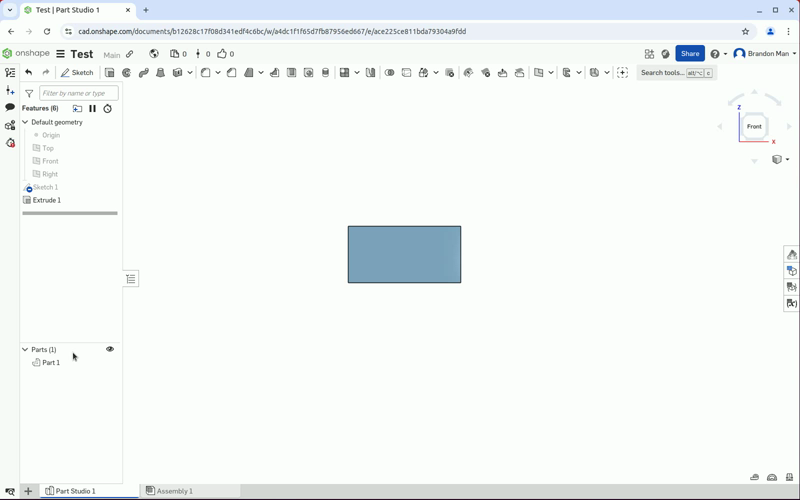
key(y)
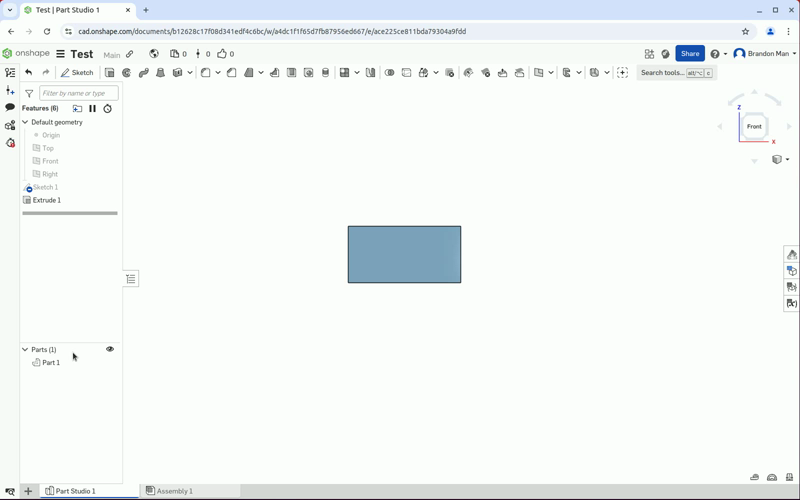
key(shift+p)
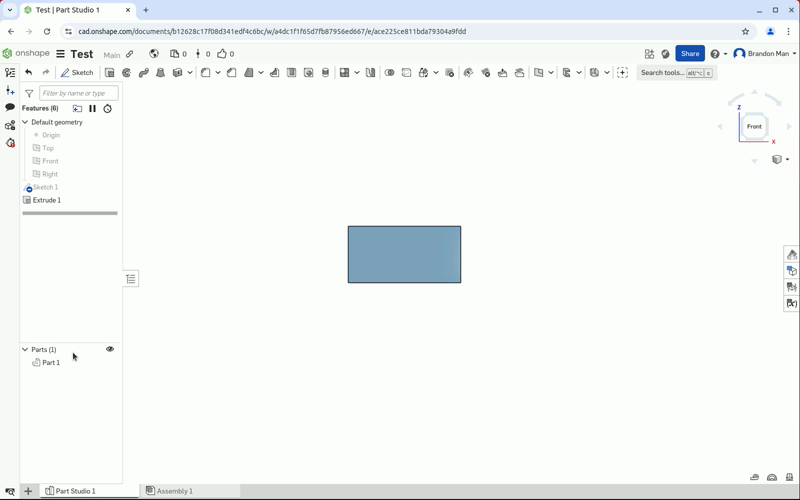
key(space)
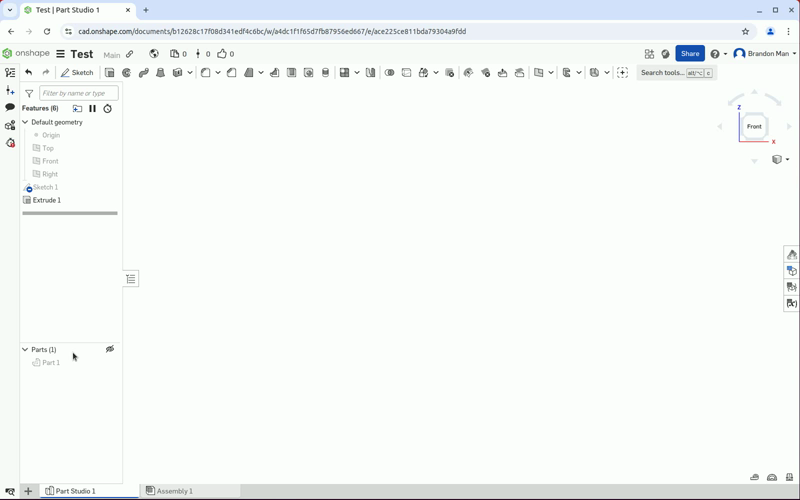
key_down(shift)
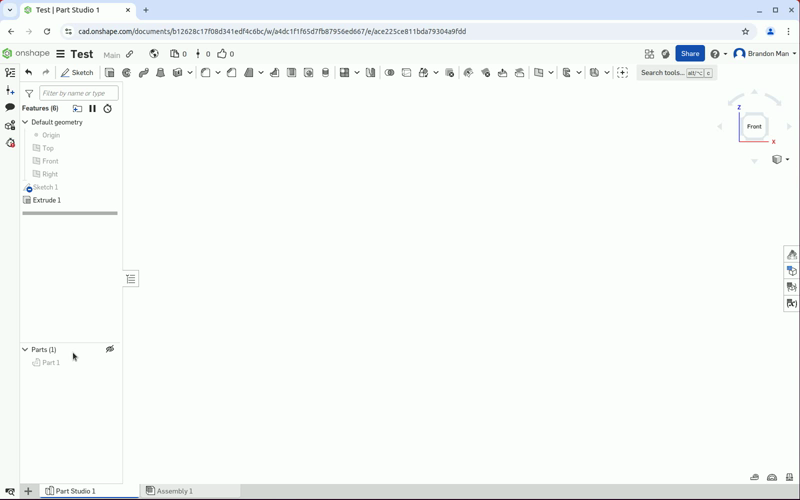
key(down)
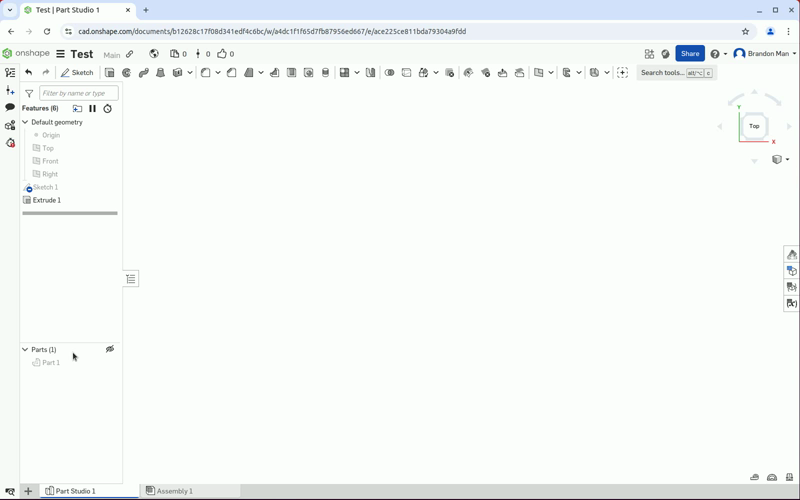
key_up(shift)
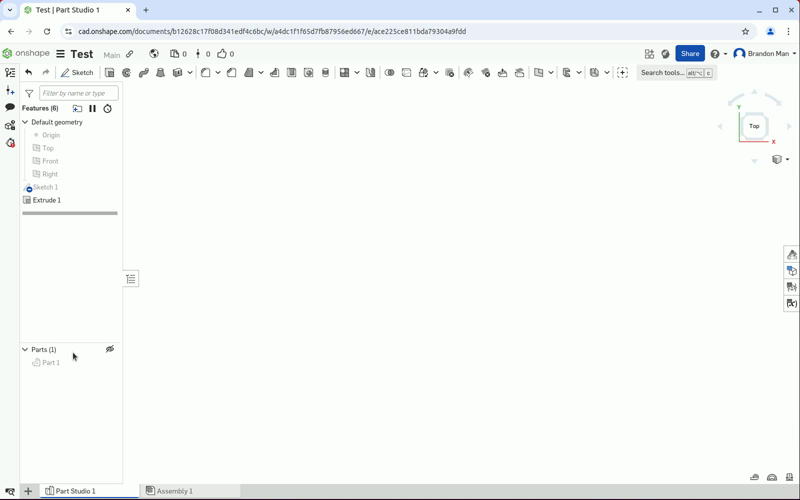
mouse_move(73, 352)
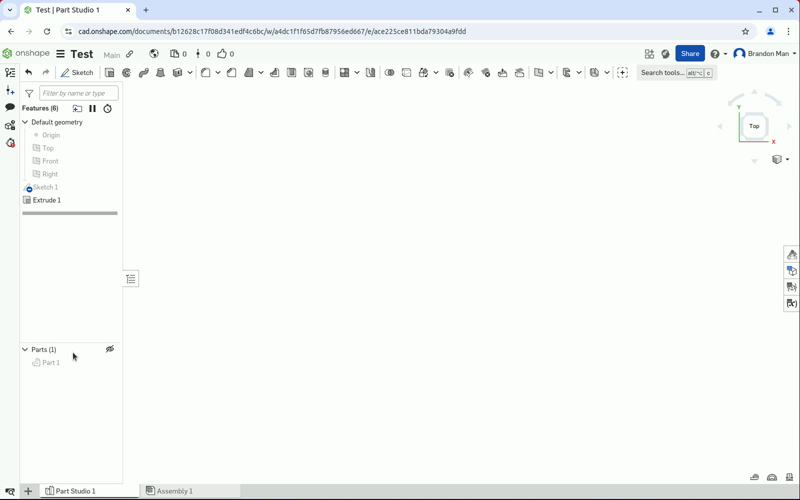
key(shift+y)
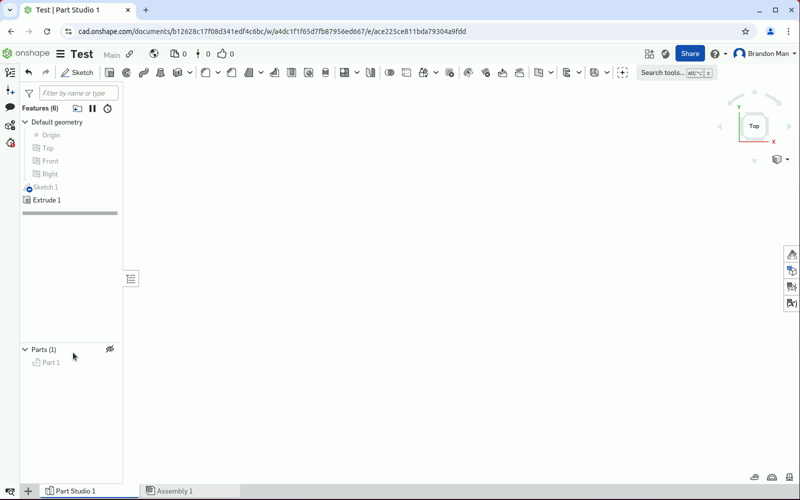
mouse_move(541, 75)
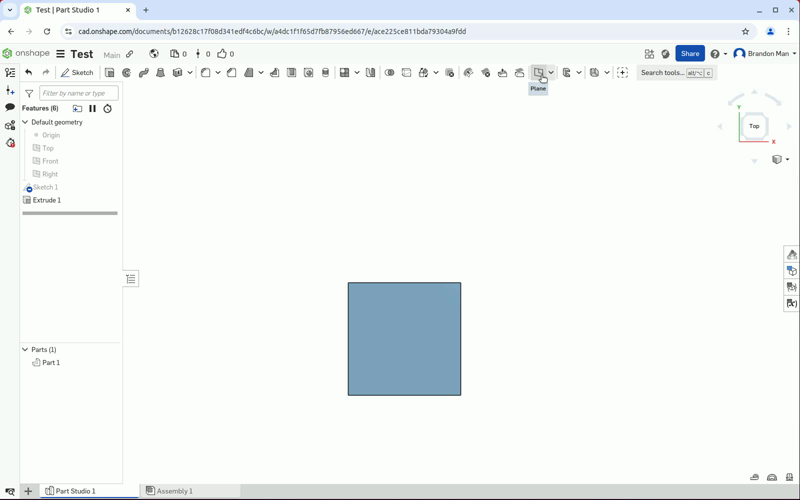
click(541, 75)
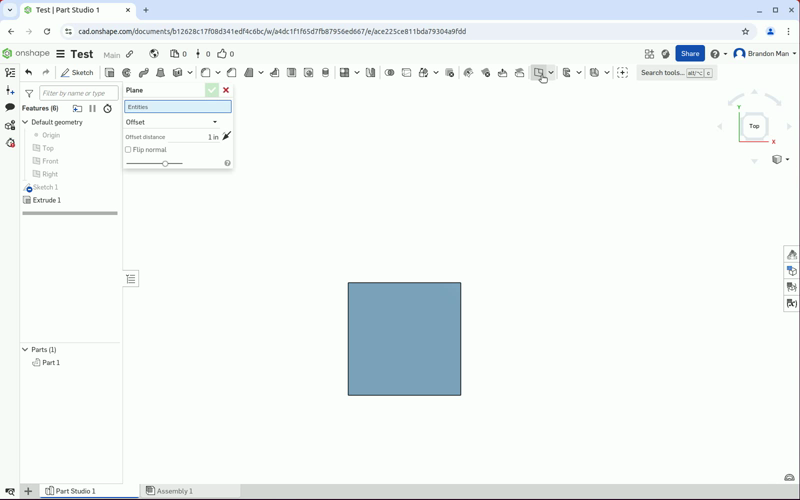
mouse_move(73, 150)
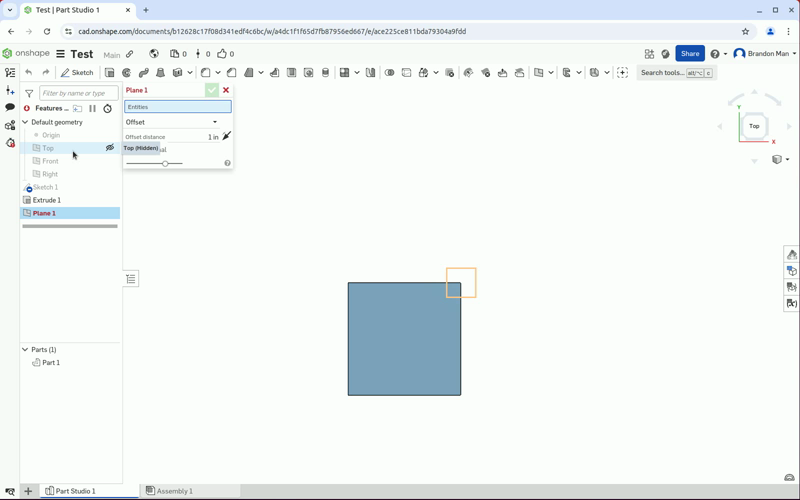
click(73, 150)
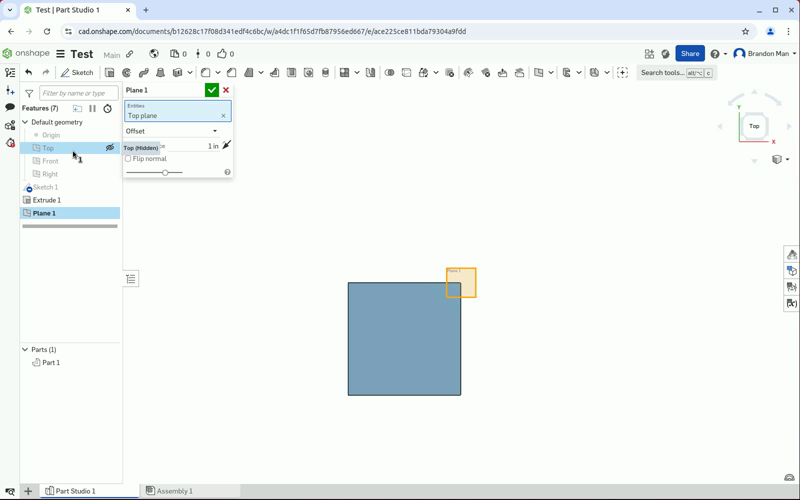
key(tab, 2)
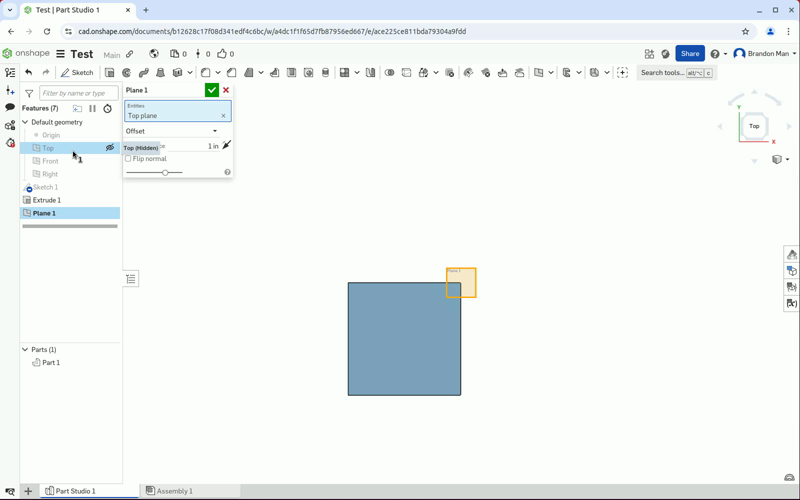
text(11.554)
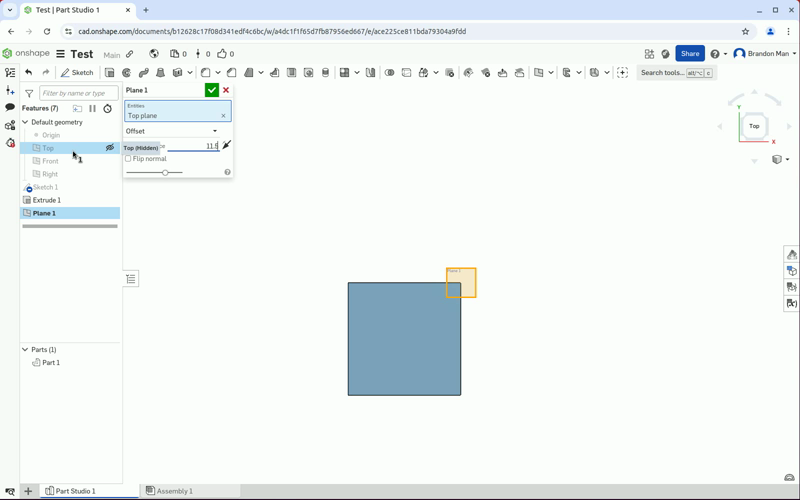
key(enter, 2)
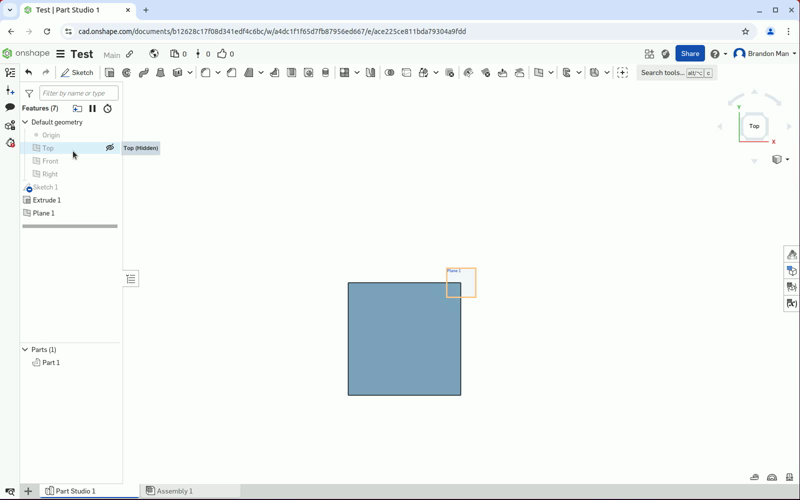
key(shift+s)
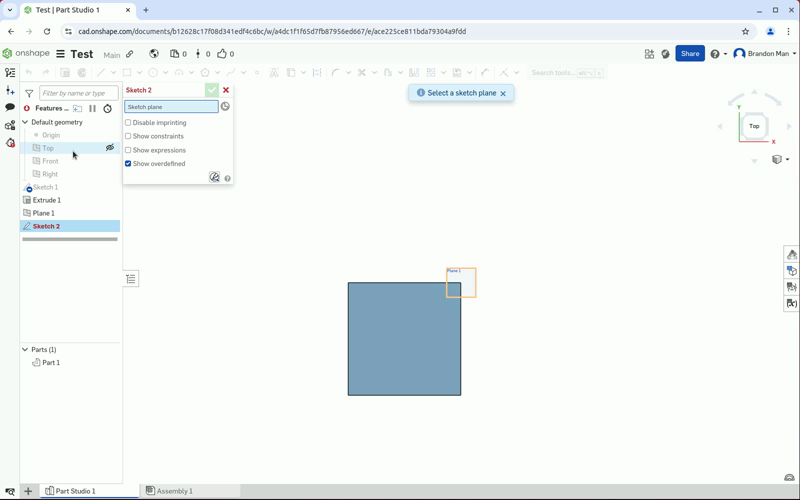
mouse_move(73, 215)
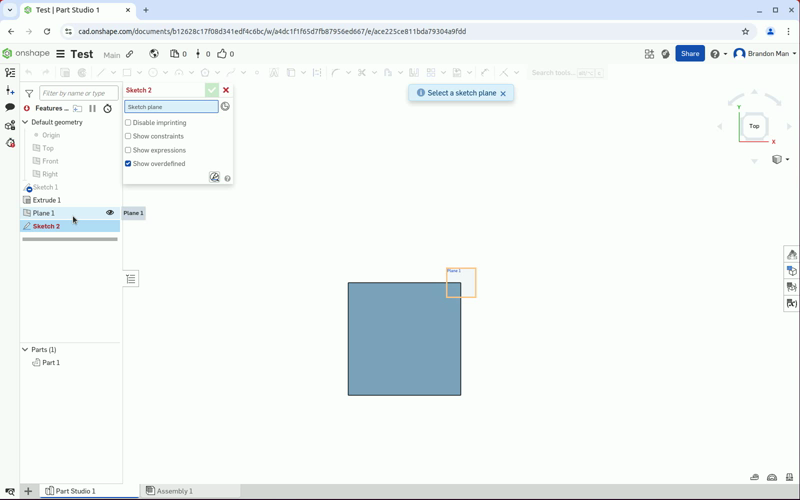
click(73, 215)
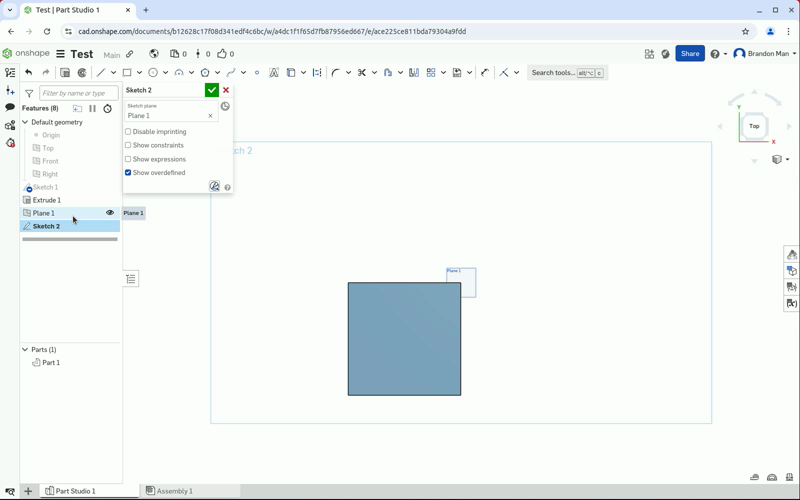
mouse_move(73, 352)
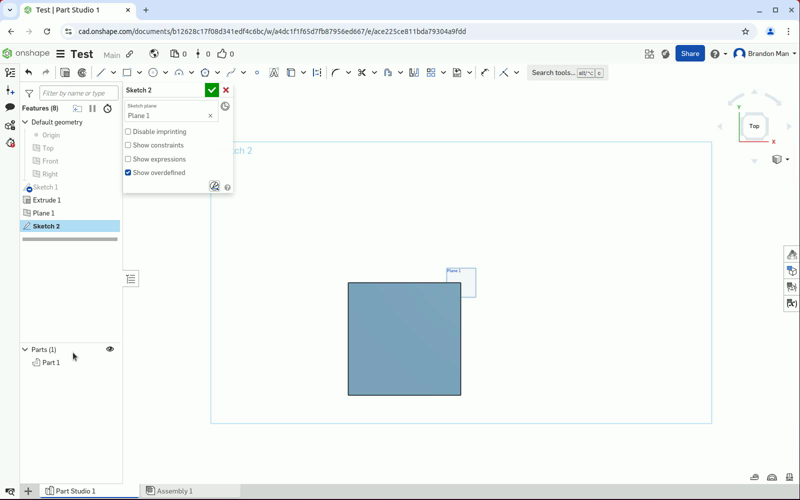
key(y)
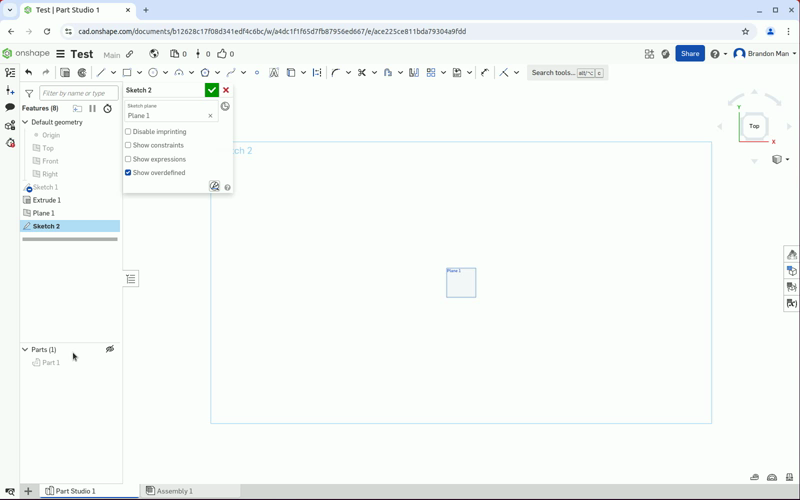
key(l)
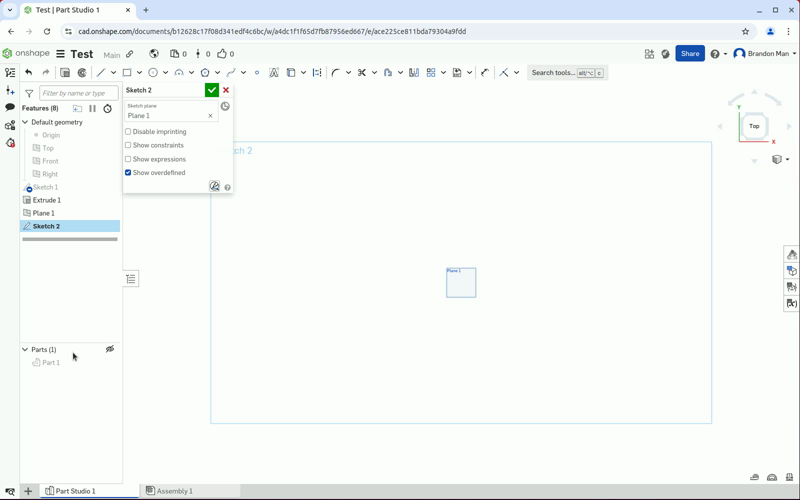
key_down(shift)
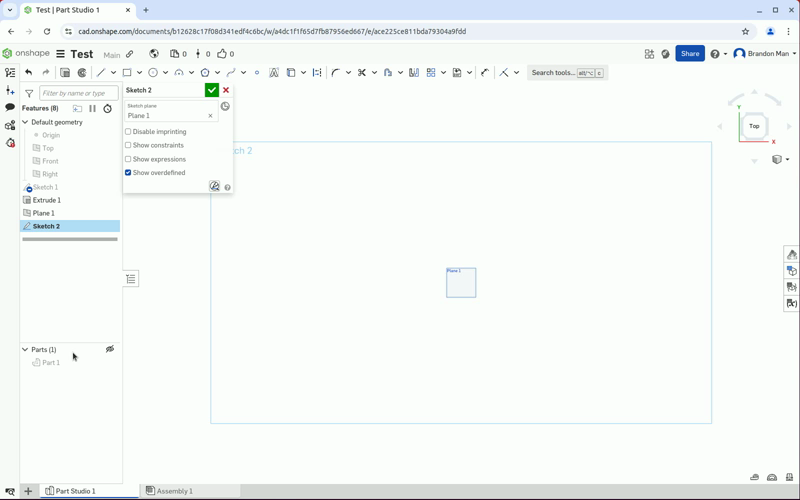
mouse_move(348, 339)
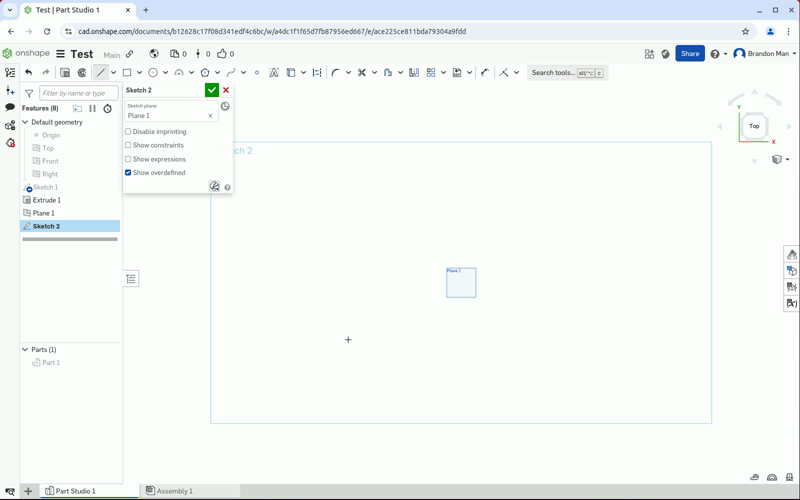
click(348, 339)
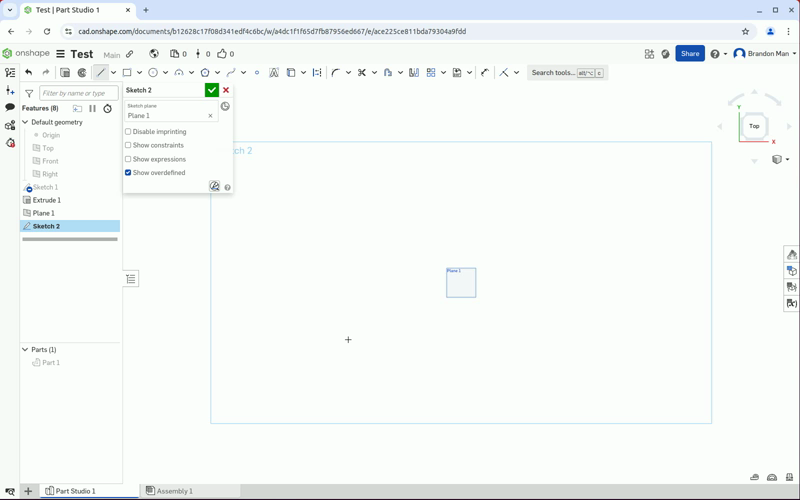
key_up(shift)
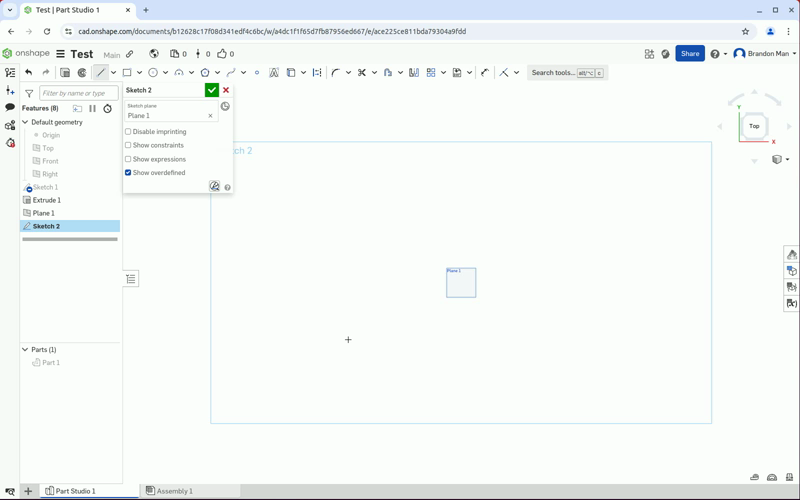
key_down(shift)
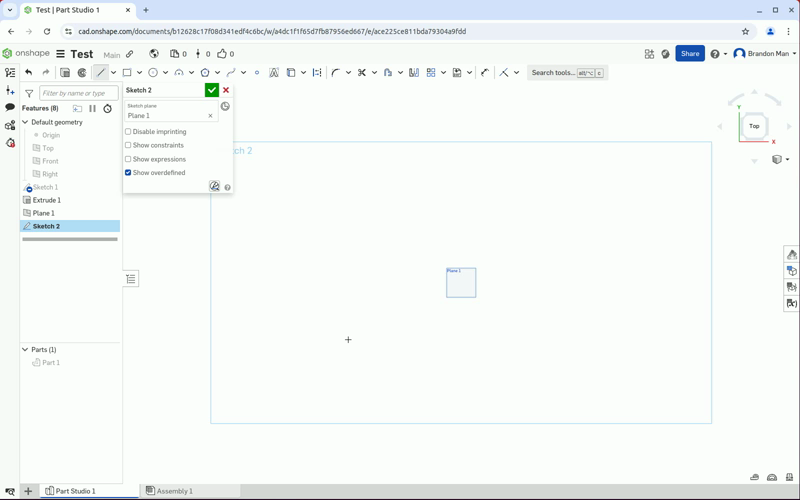
mouse_move(378, 339)
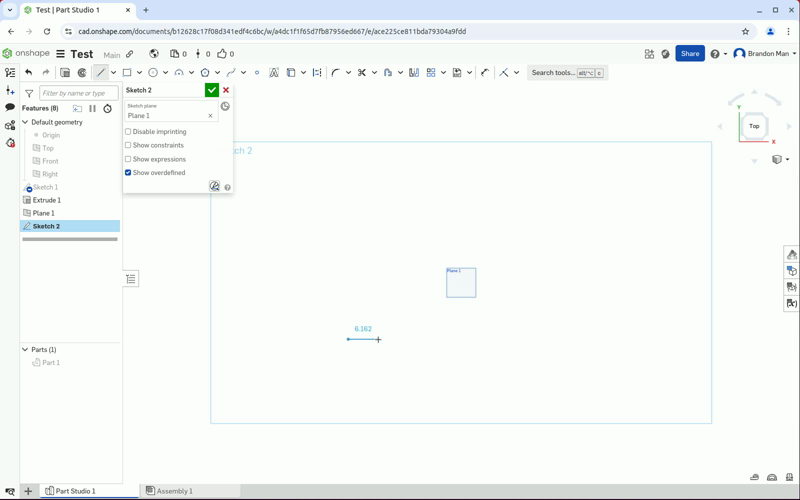
mouse_move(404, 339)
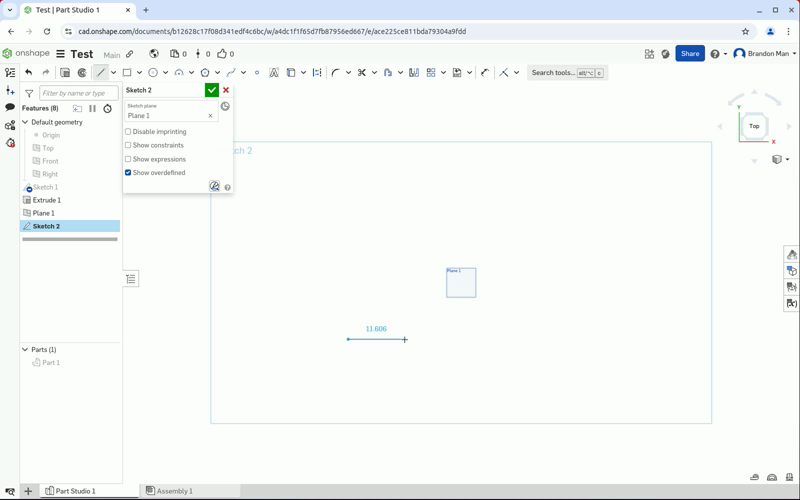
click(404, 339)
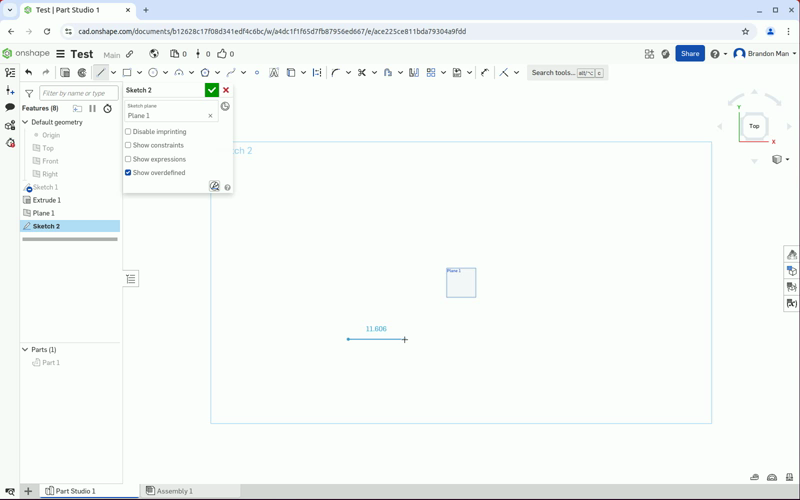
key_up(shift)
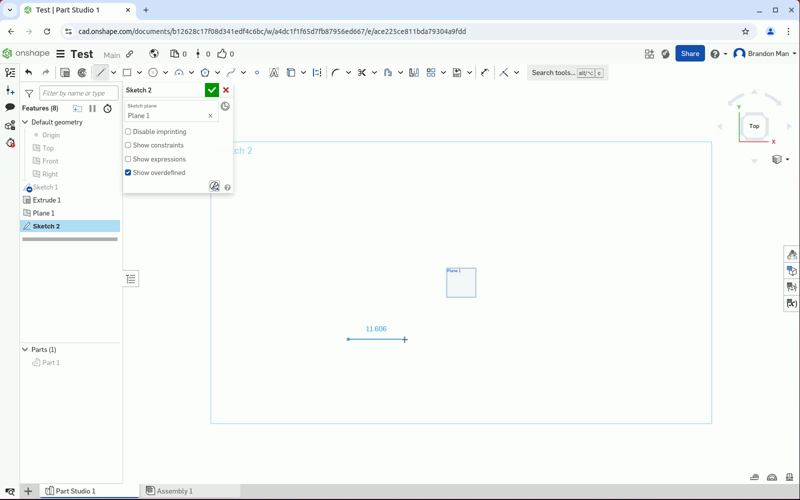
key_down(shift)
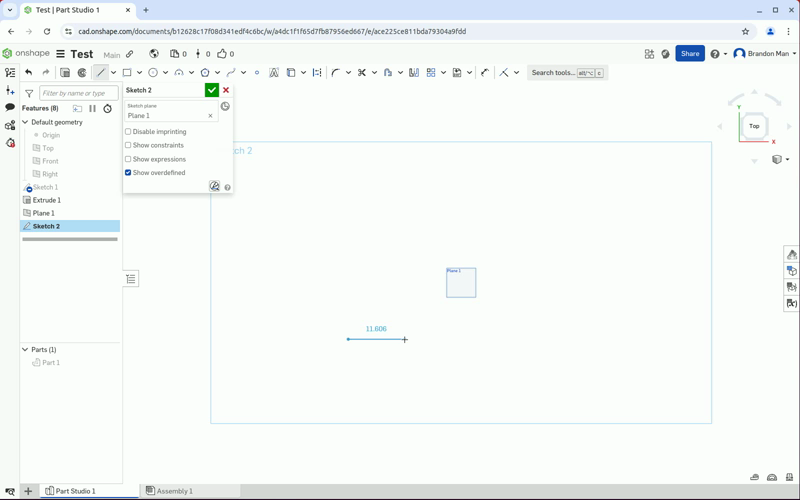
mouse_move(434, 339)
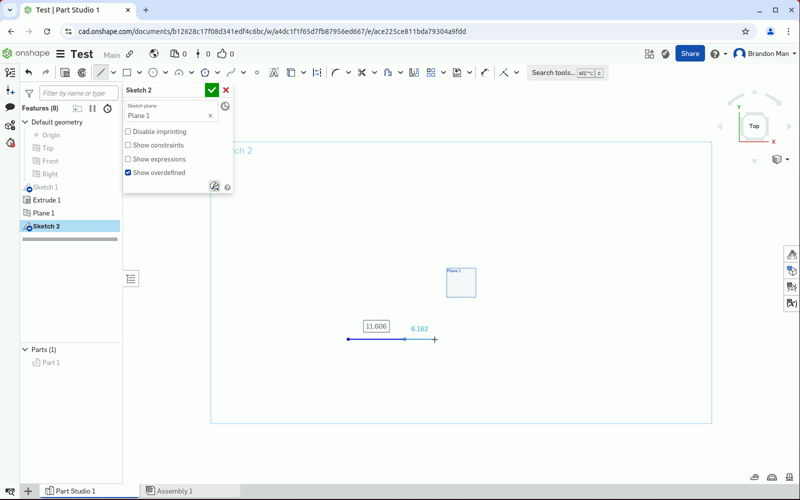
mouse_move(404, 282)
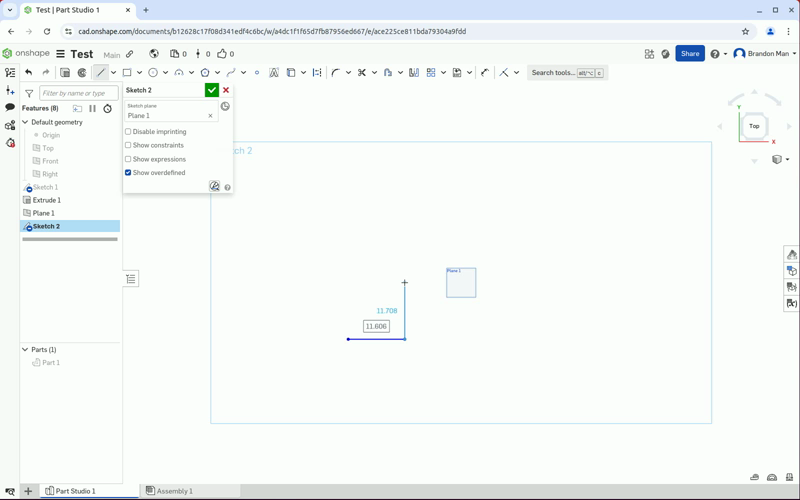
click(404, 282)
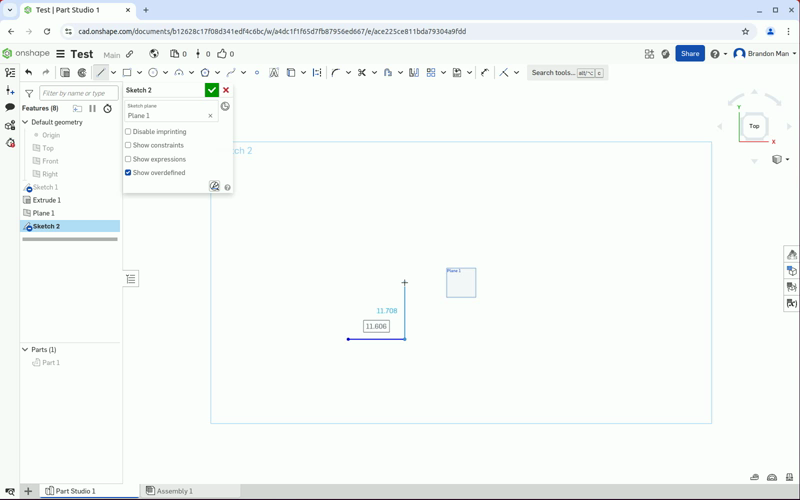
key_up(shift)
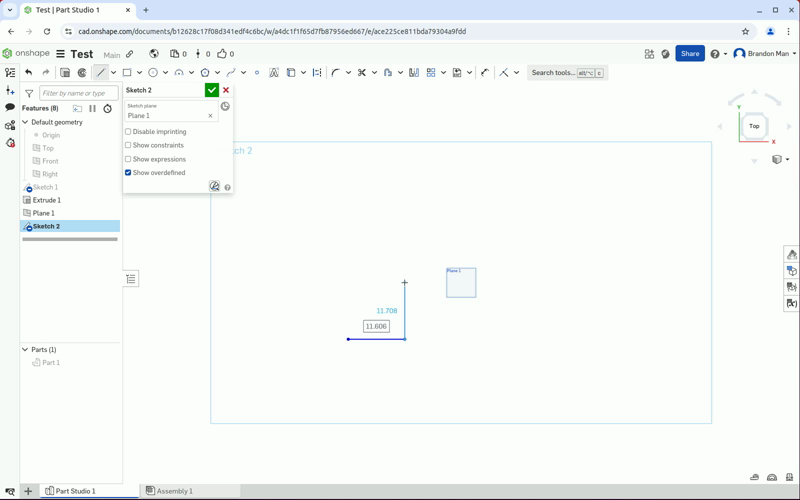
key_down(shift)
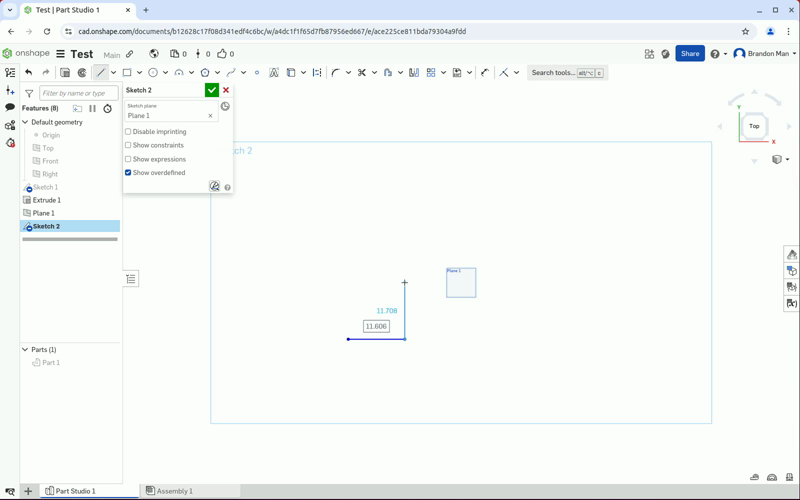
mouse_move(434, 282)
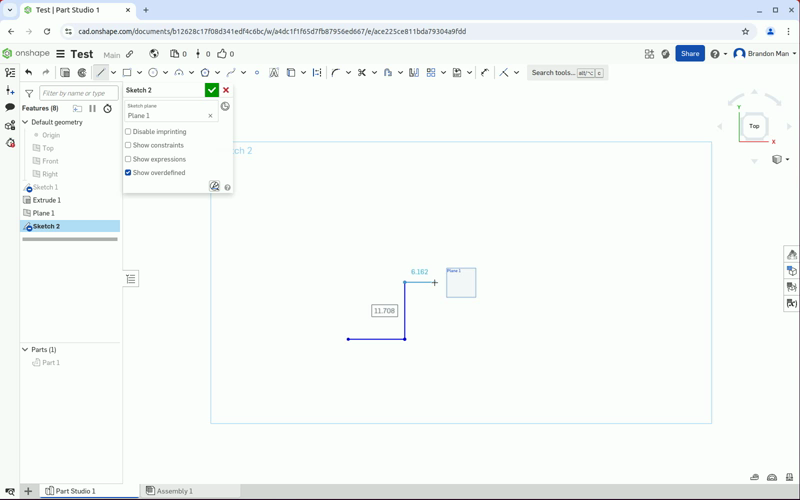
mouse_move(348, 282)
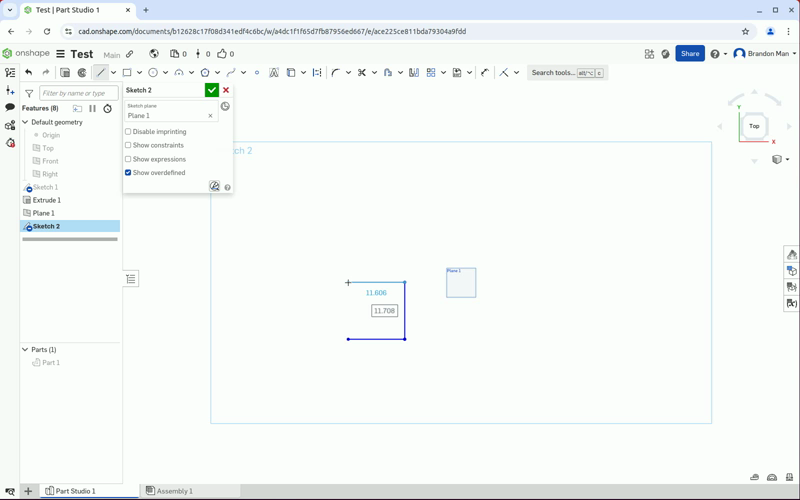
click(348, 282)
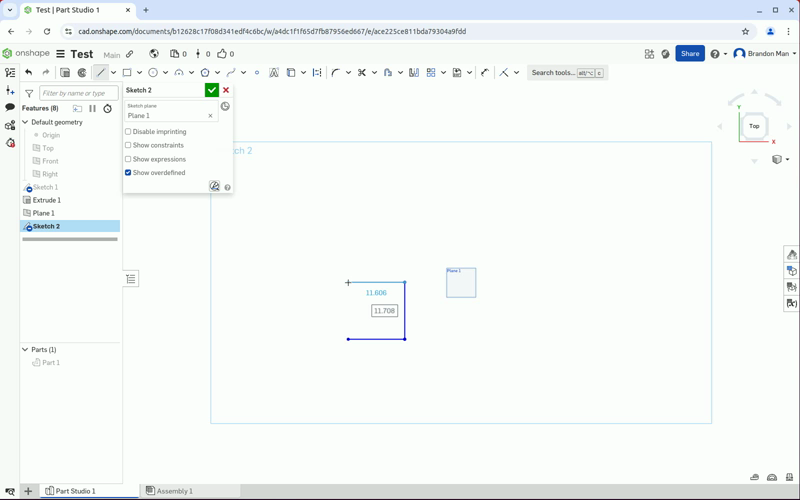
key_up(shift)
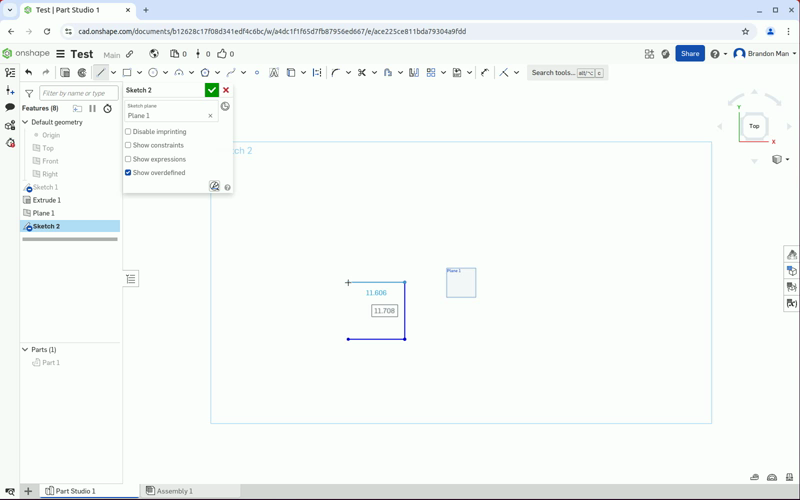
mouse_move(378, 282)
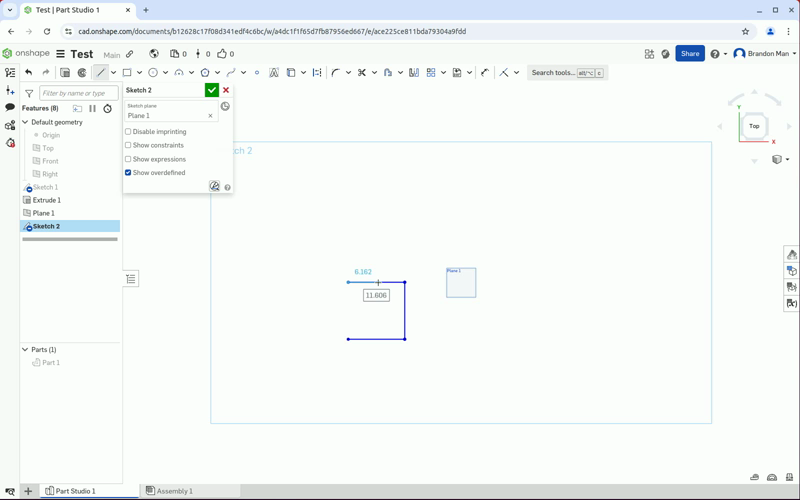
key_down(shift)
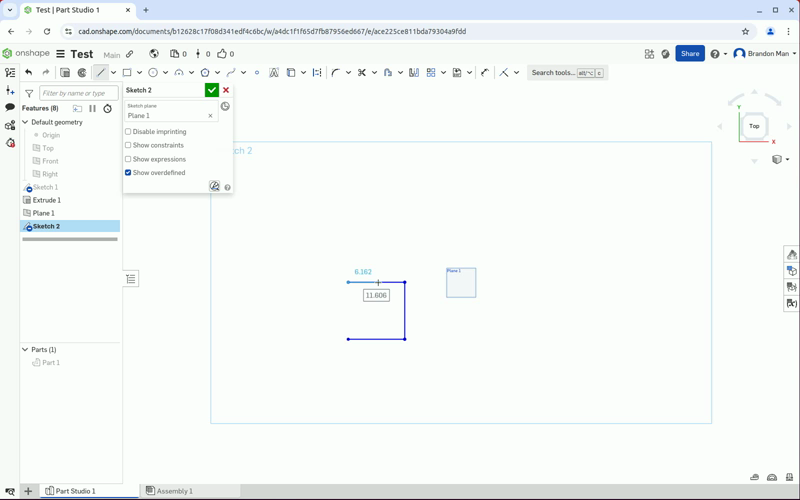
mouse_move(348, 339)
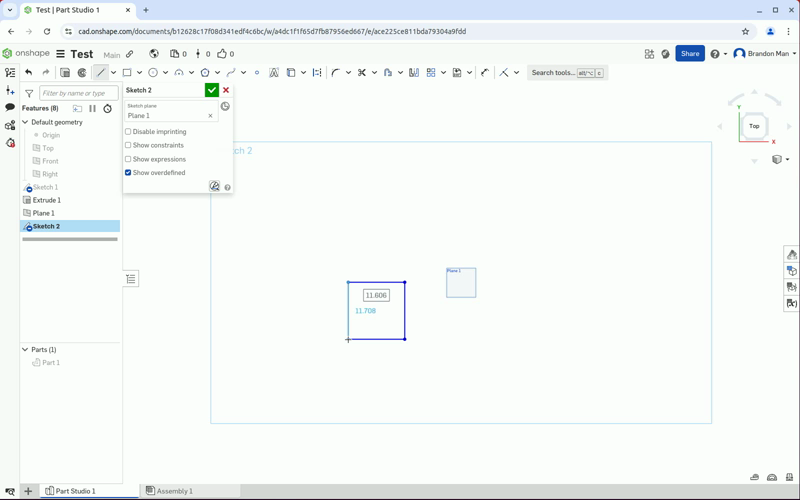
key_up(shift)
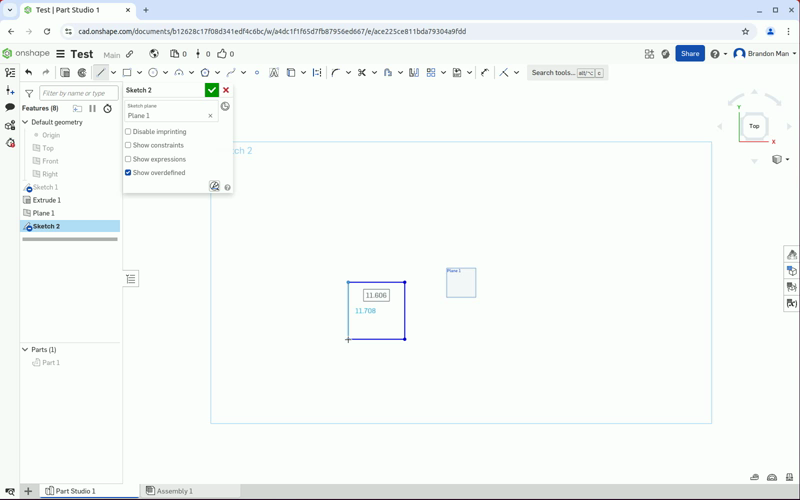
click(348, 339)
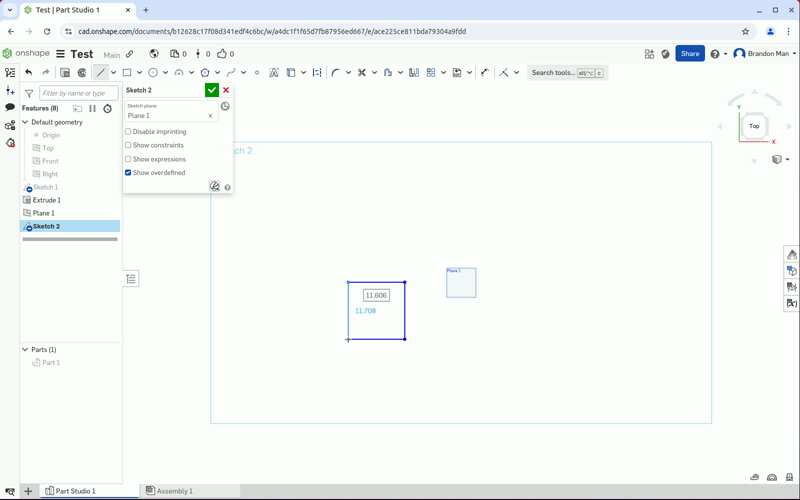
key(esc)
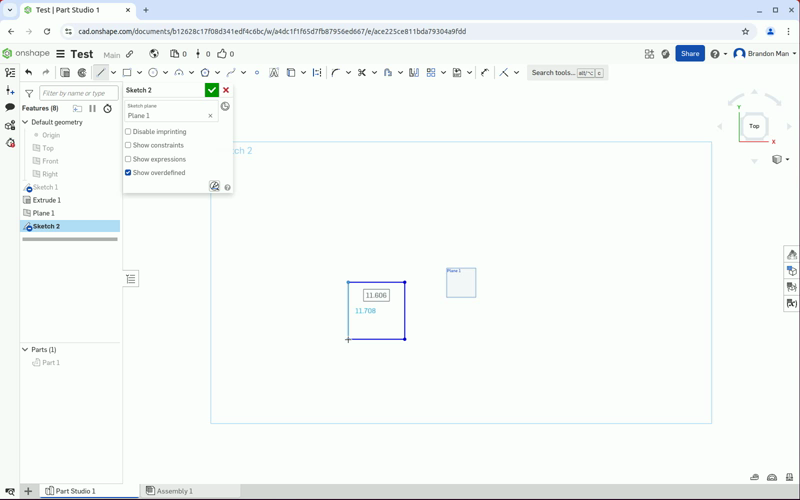
mouse_move(377, 286)
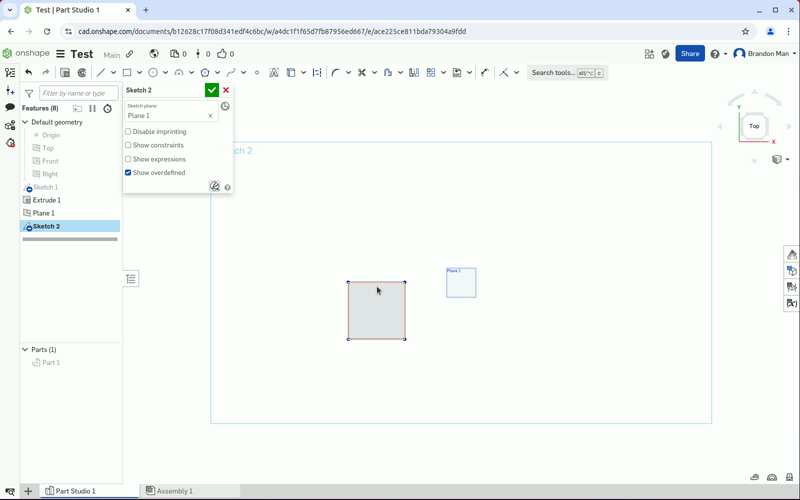
click(377, 286)
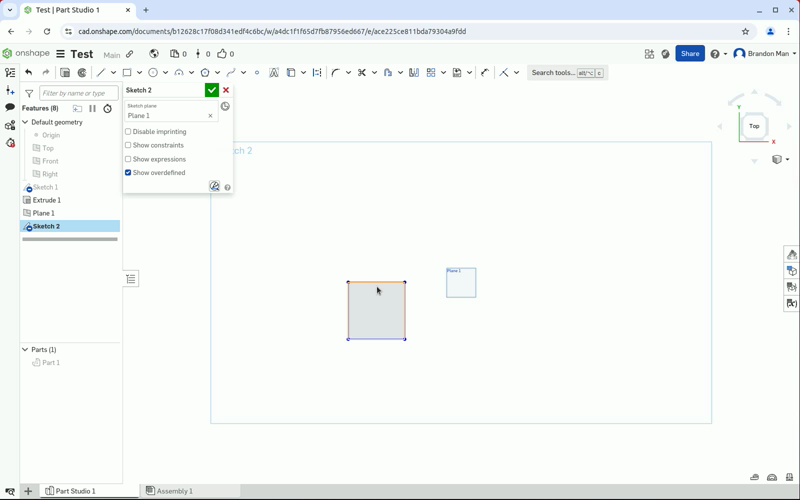
mouse_move(73, 352)
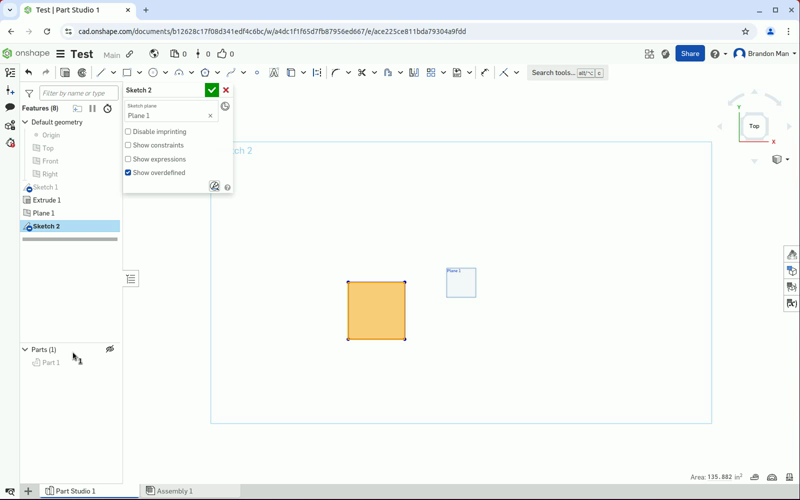
key(shift+y)
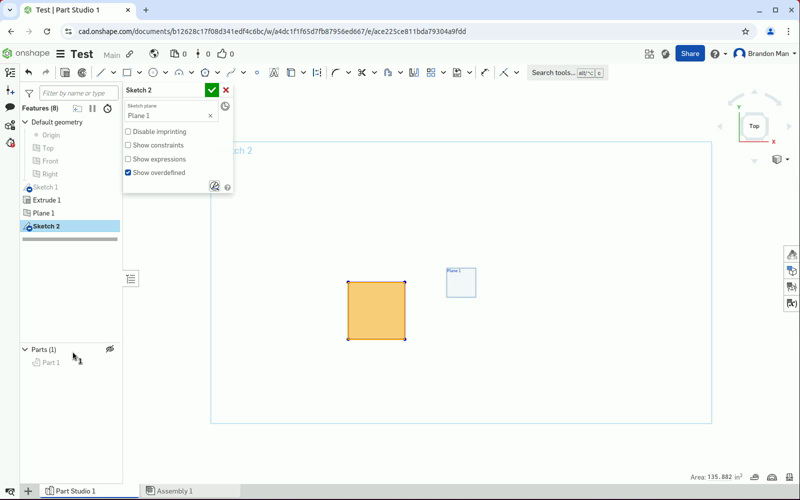
key(shift+e)
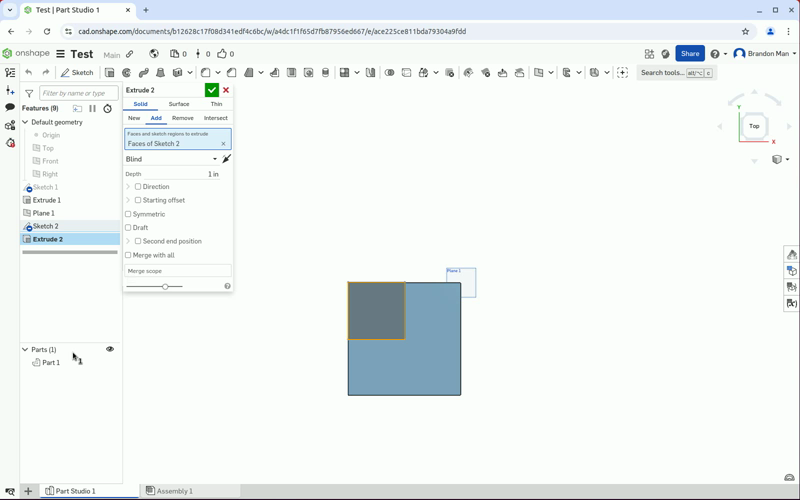
mouse_move(143, 106)
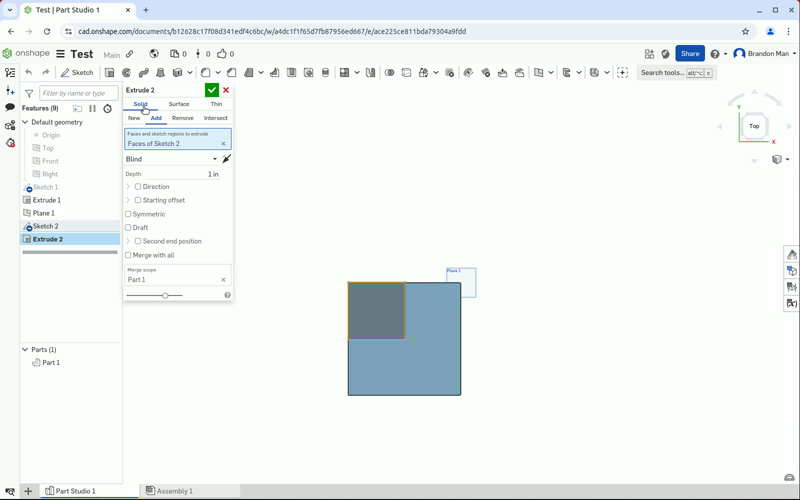
click(143, 106)
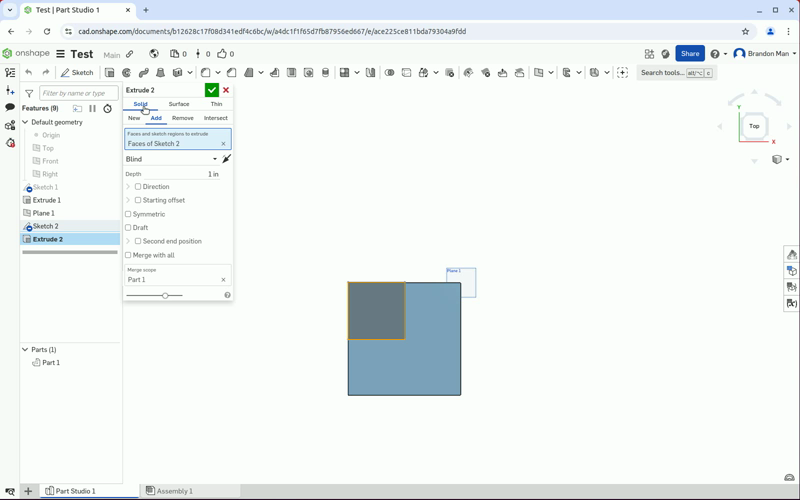
mouse_move(137, 120)
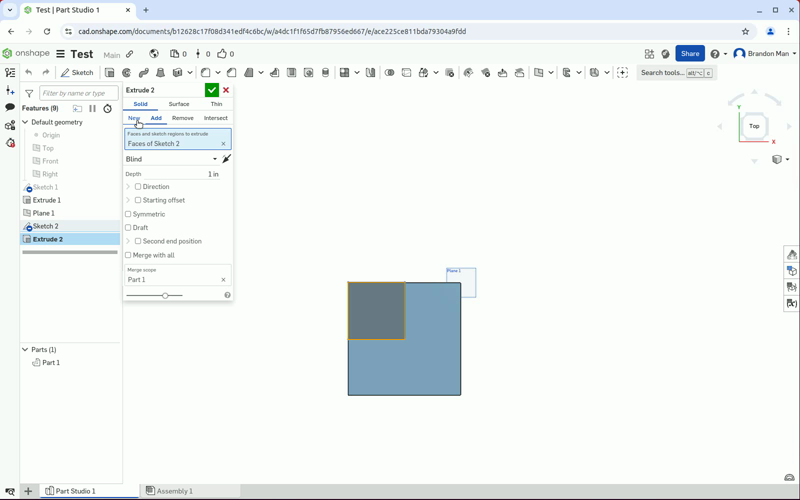
click(137, 120)
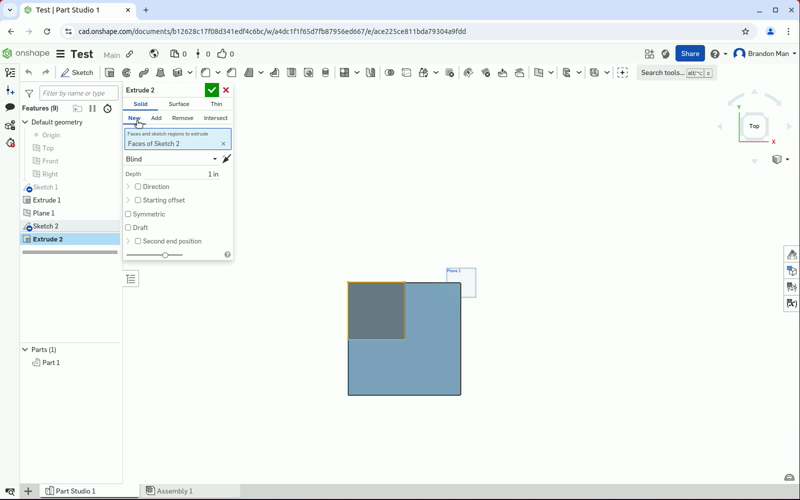
key(tab, 4)
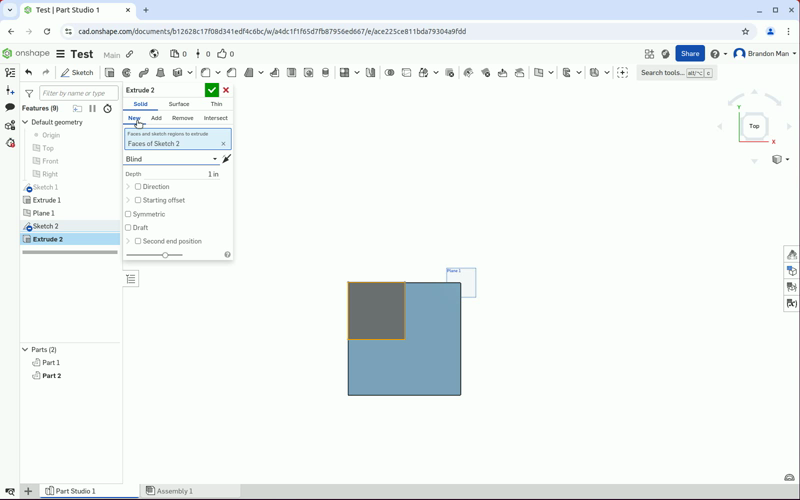
text(11.554)
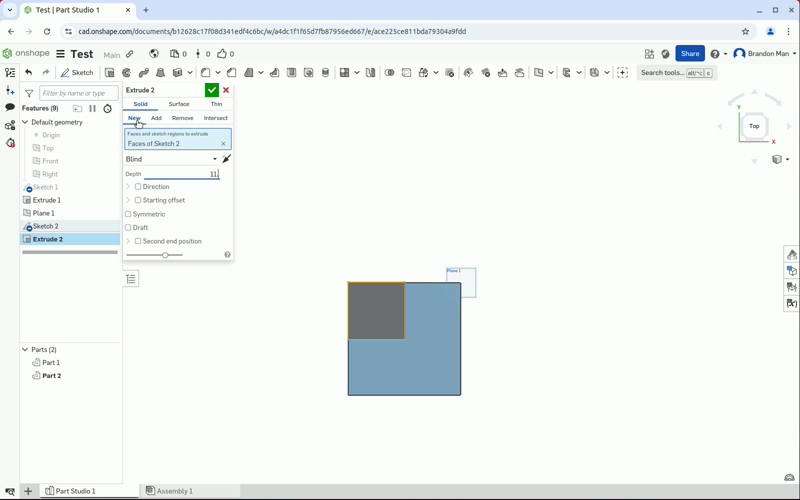
key(enter)
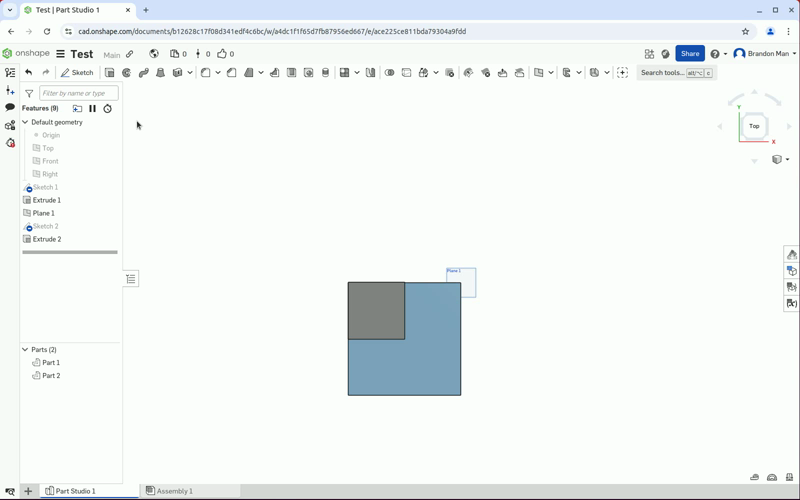
key(shift+h)
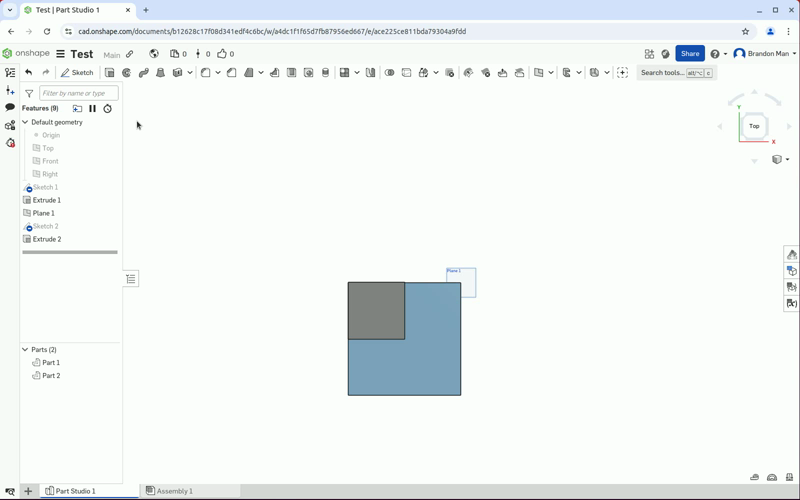
key(shift+h)
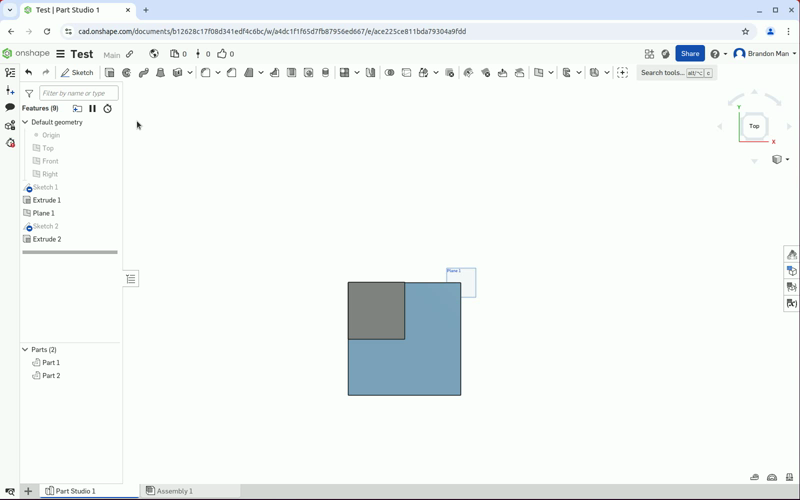
key(shift+7)
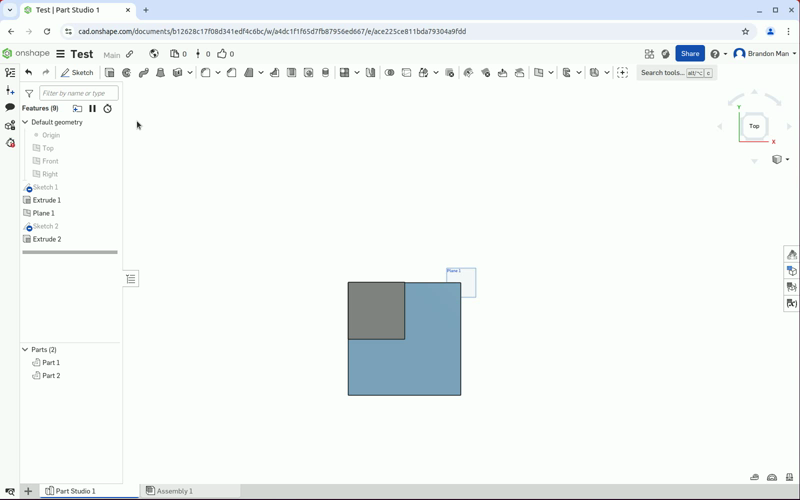
key(up, 3)
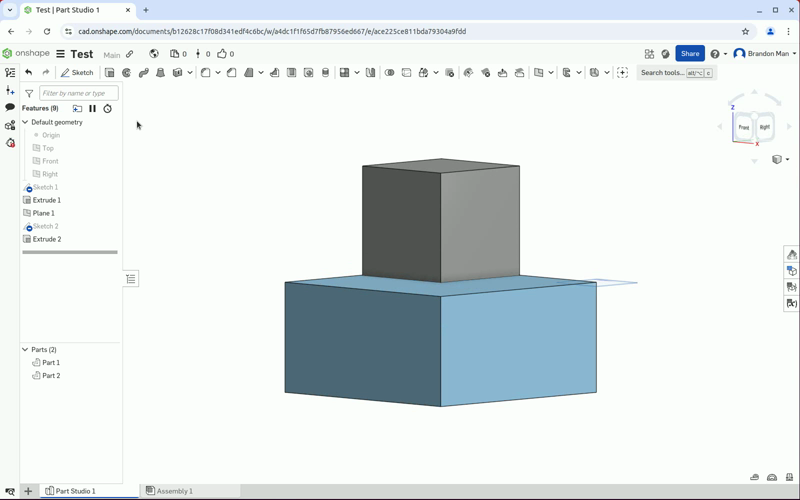
key(left, 3)
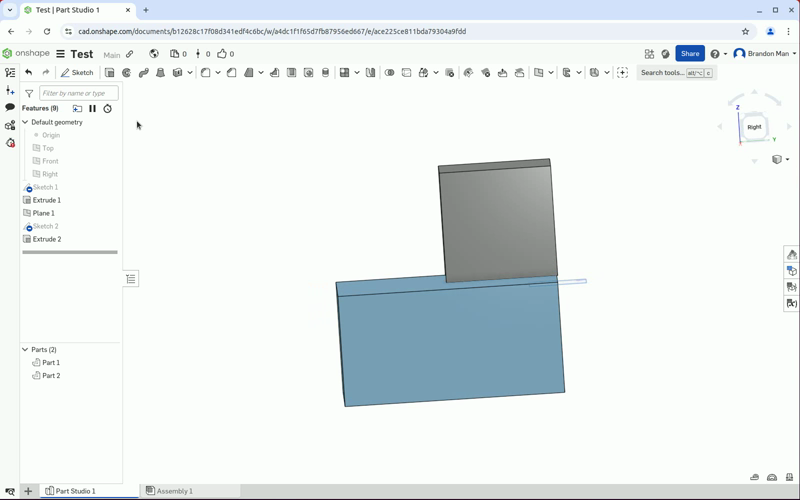
key(right, 3)
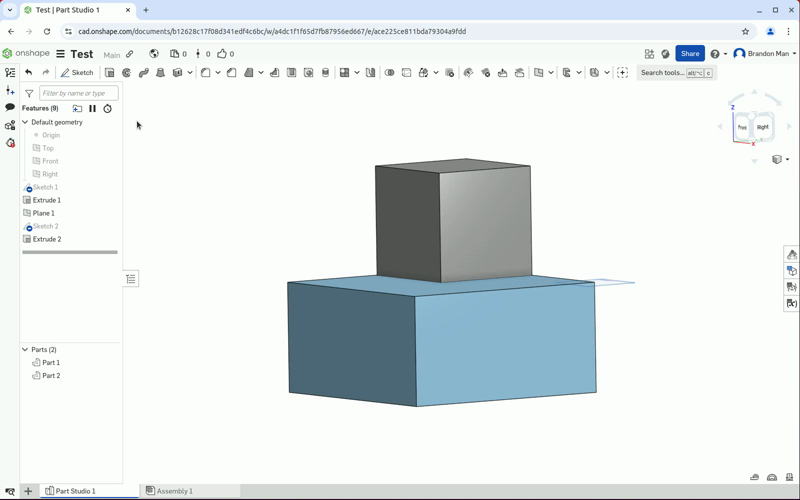
key(down, 3)
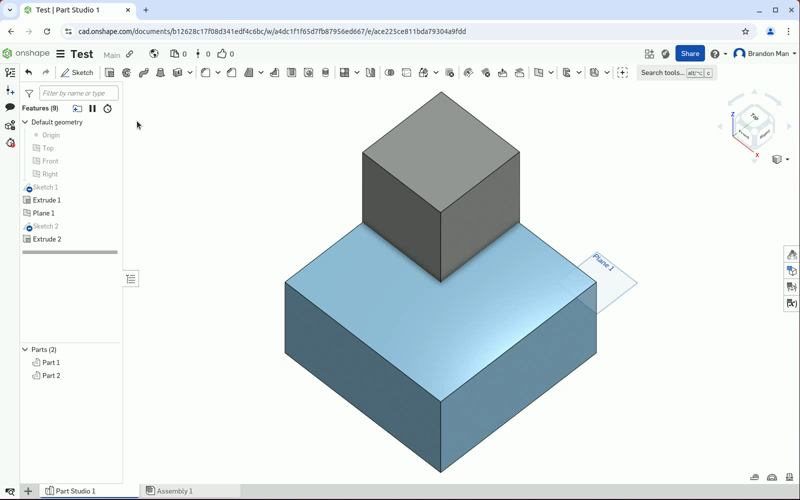
mouse_move(73, 189)
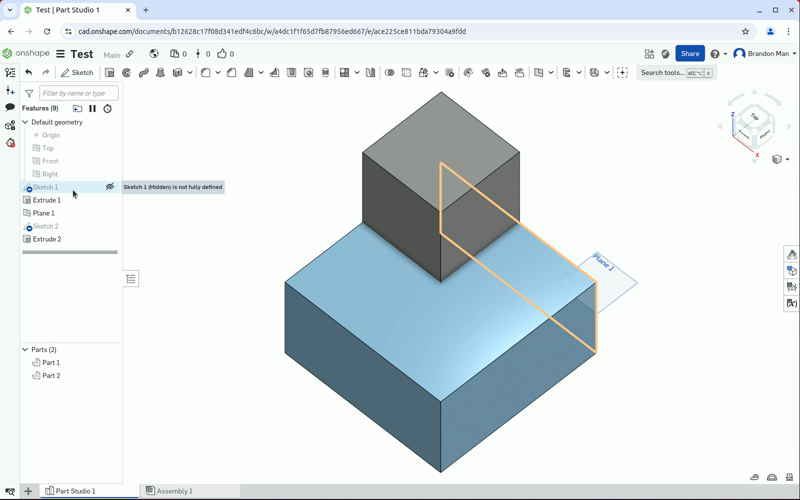
click(73, 189)